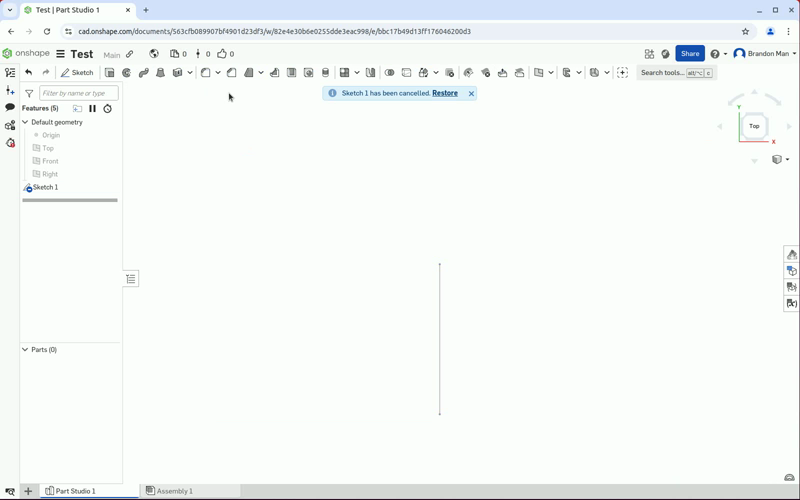
key(shift+h)
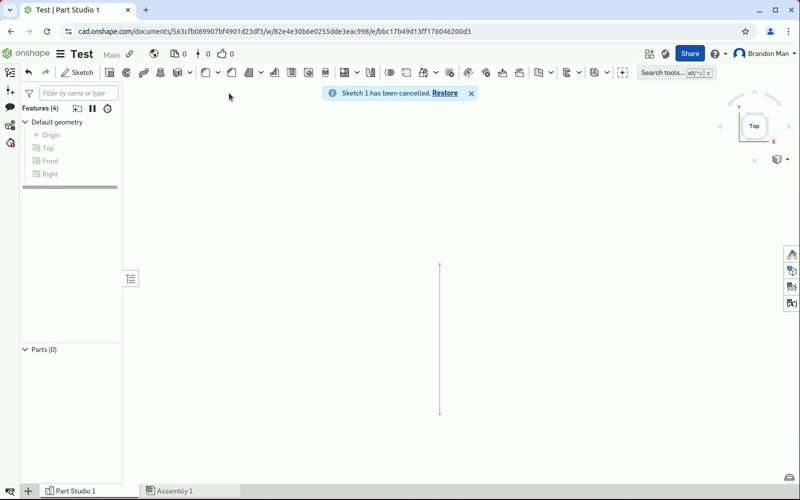
key(shift+s)
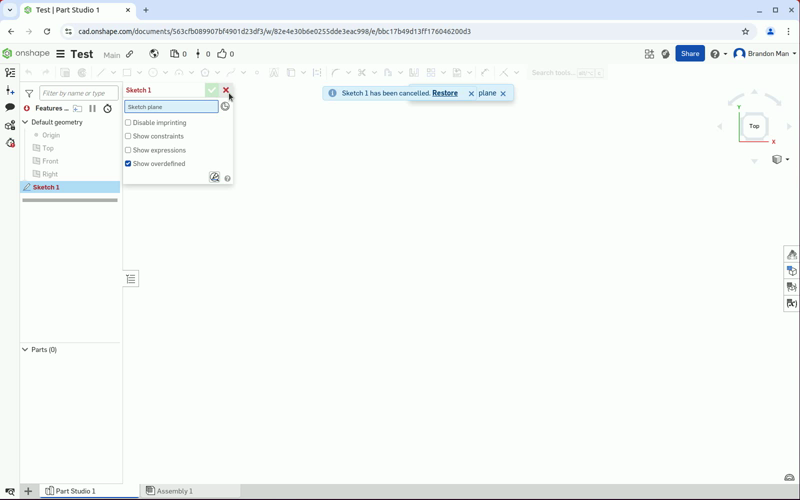
mouse_move(73, 150)
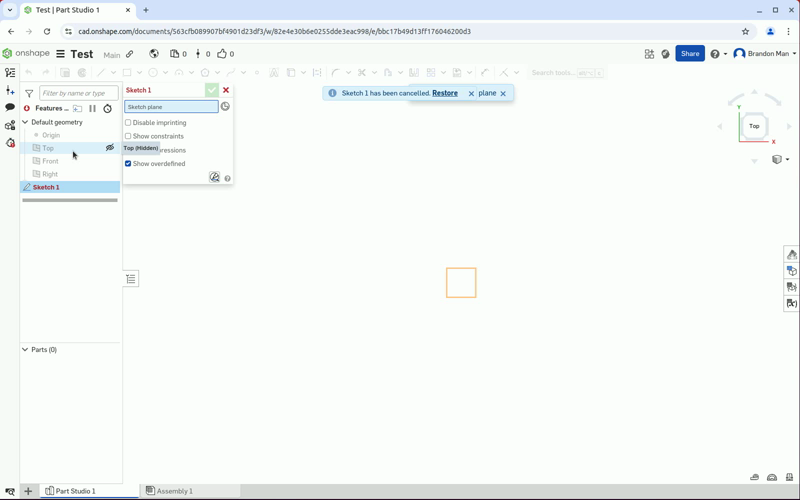
click(73, 150)
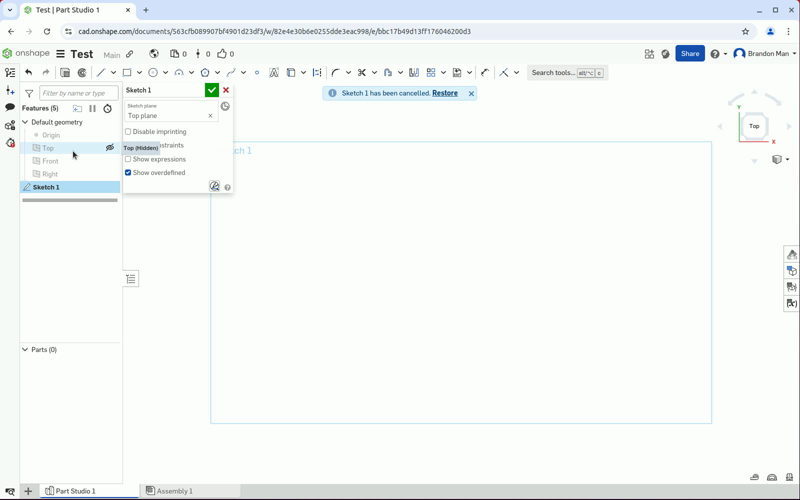
mouse_move(73, 352)
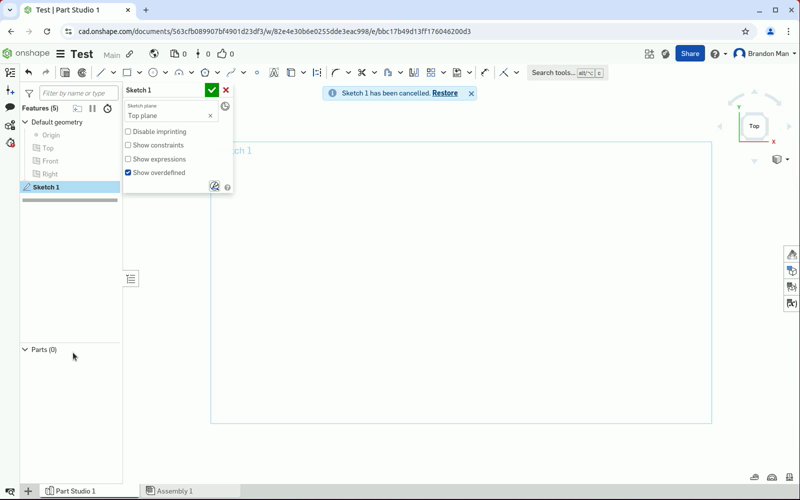
key(y)
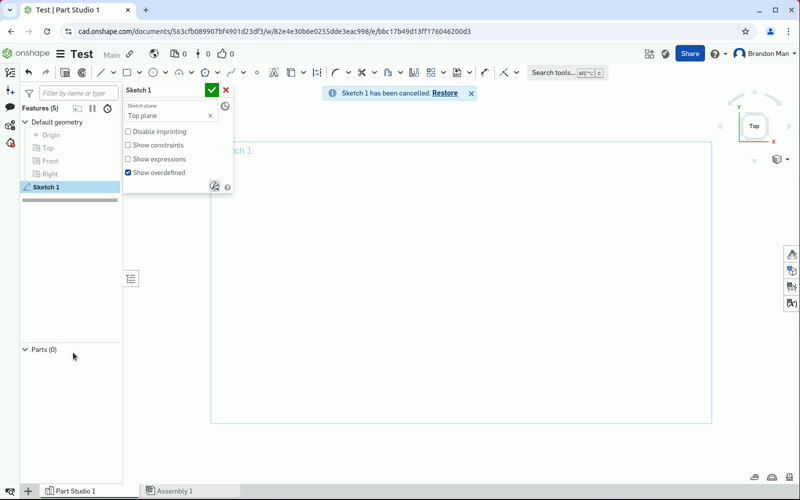
key(a)
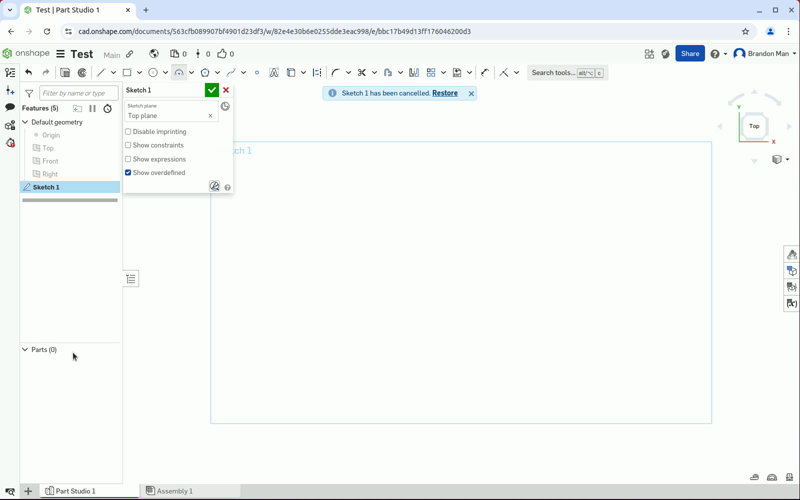
key_down(shift)
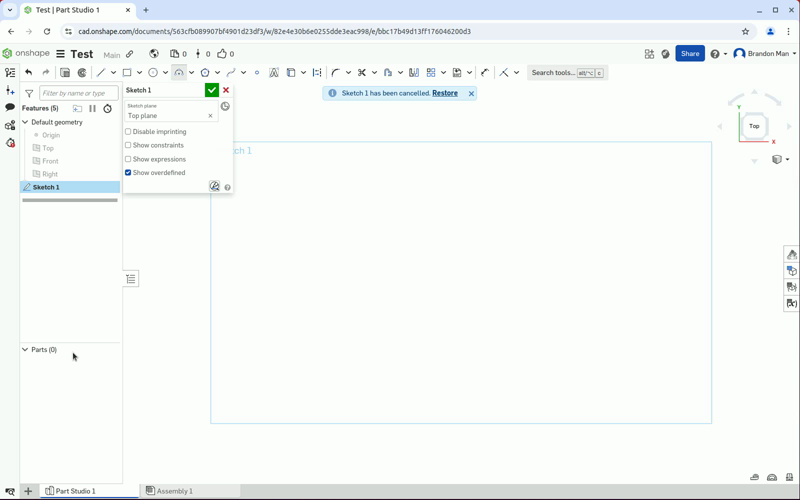
mouse_move(438, 375)
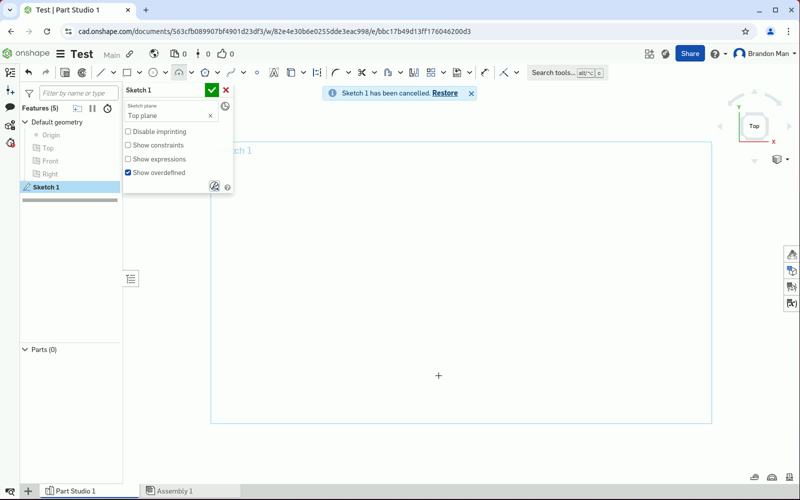
click(438, 375)
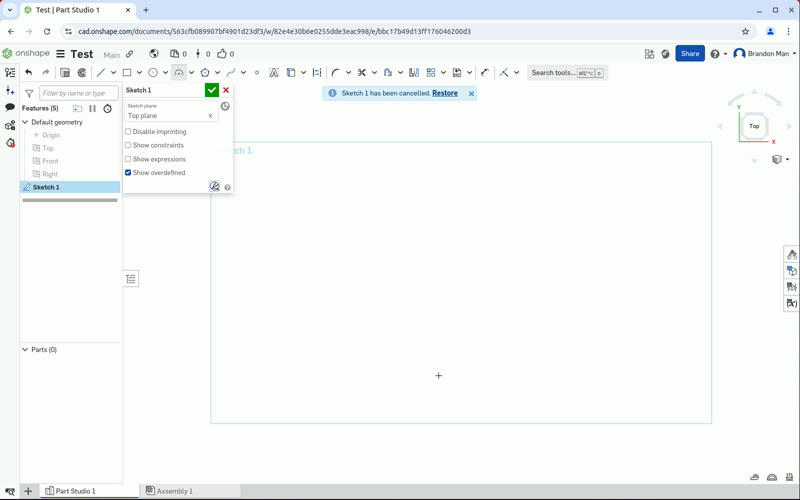
key_up(shift)
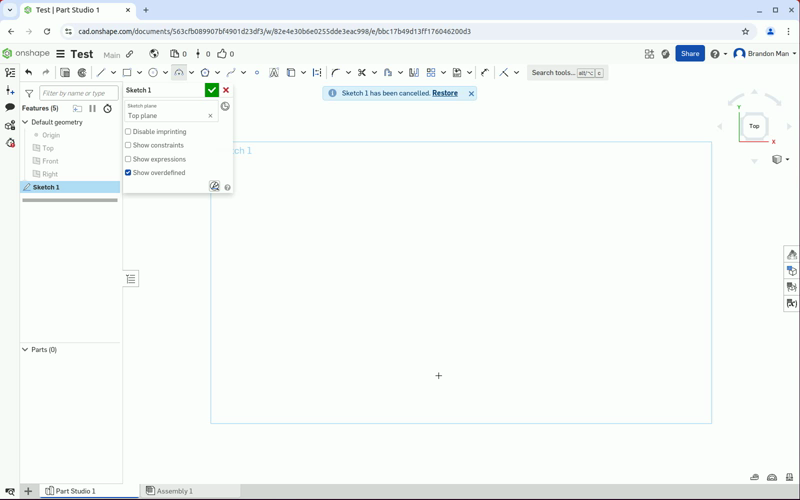
key_down(shift)
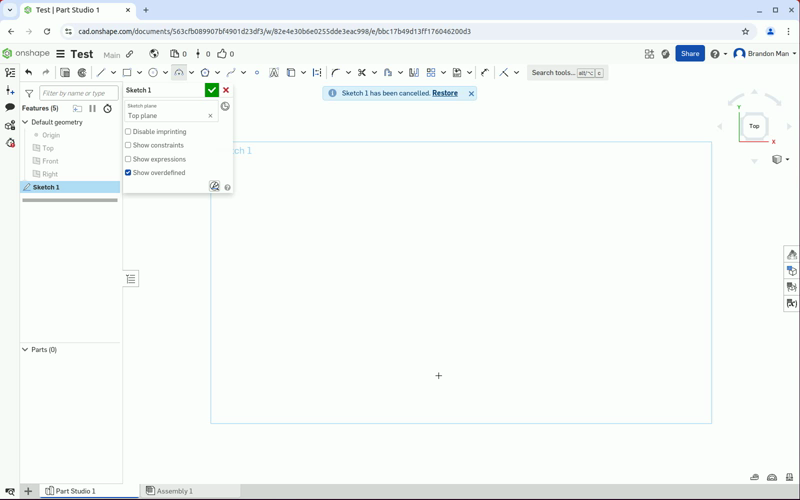
mouse_move(481, 375)
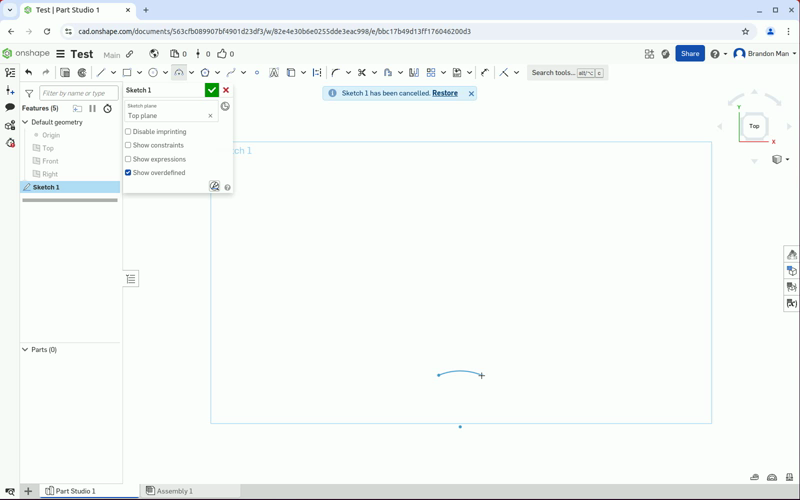
click(481, 375)
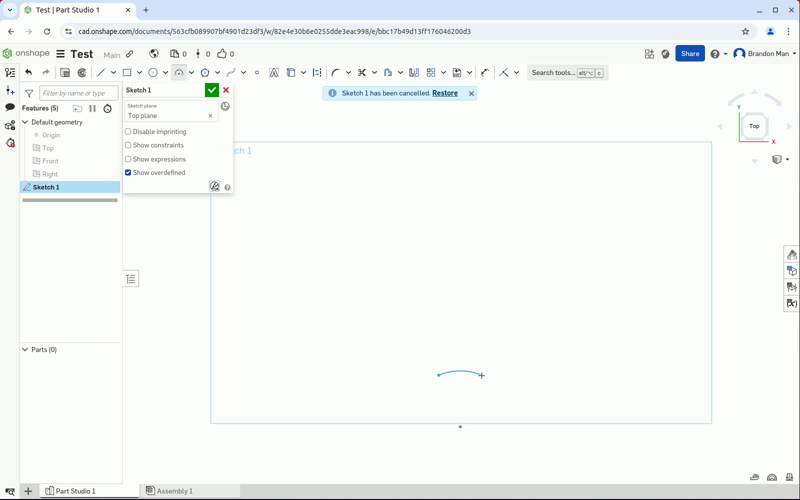
mouse_move(460, 192)
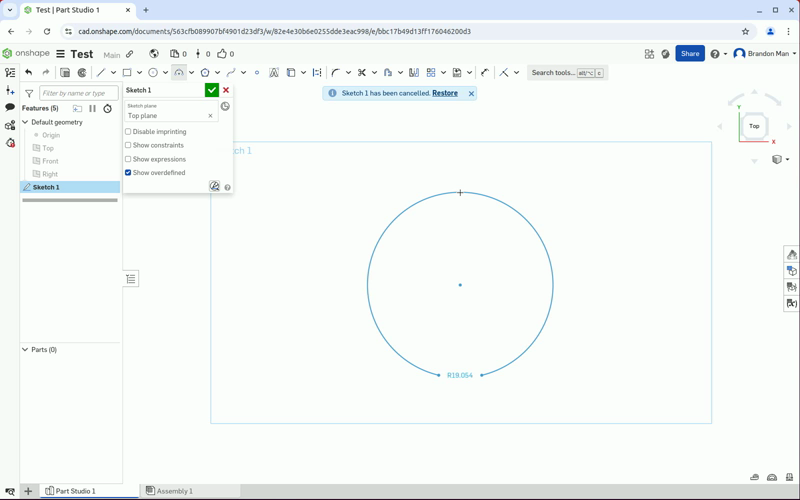
click(460, 192)
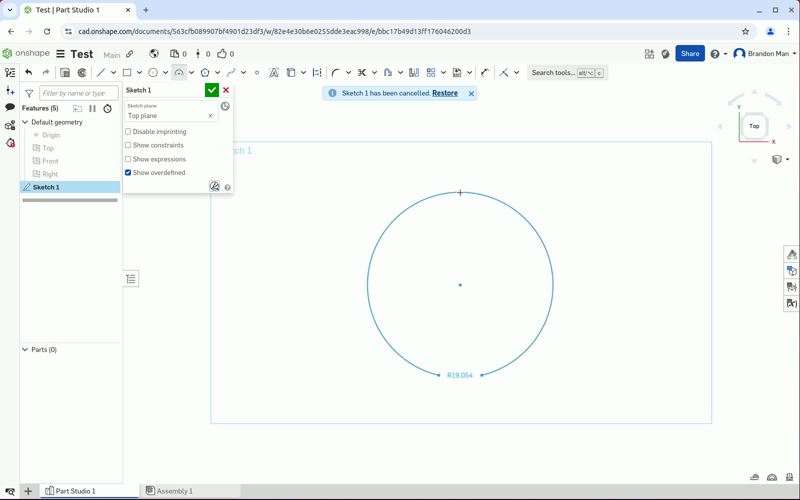
key_up(shift)
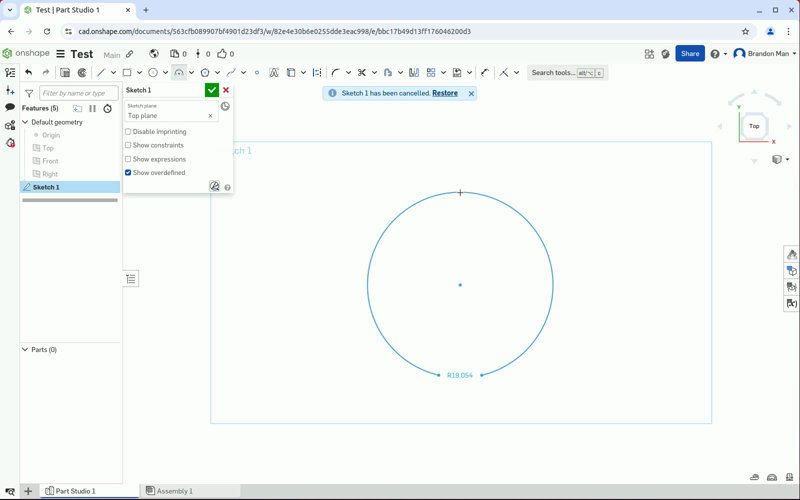
key(esc)
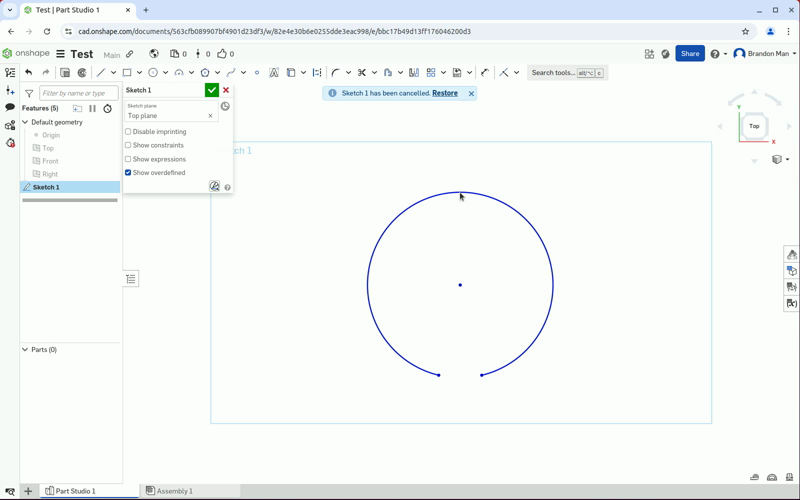
key(l)
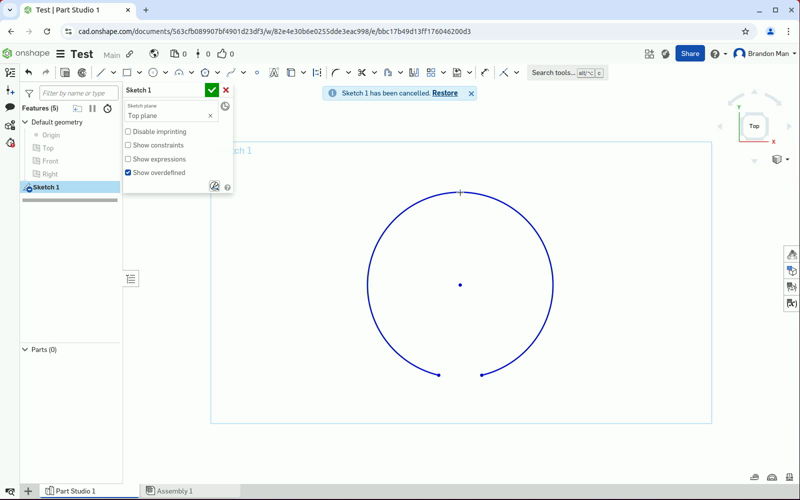
mouse_move(481, 375)
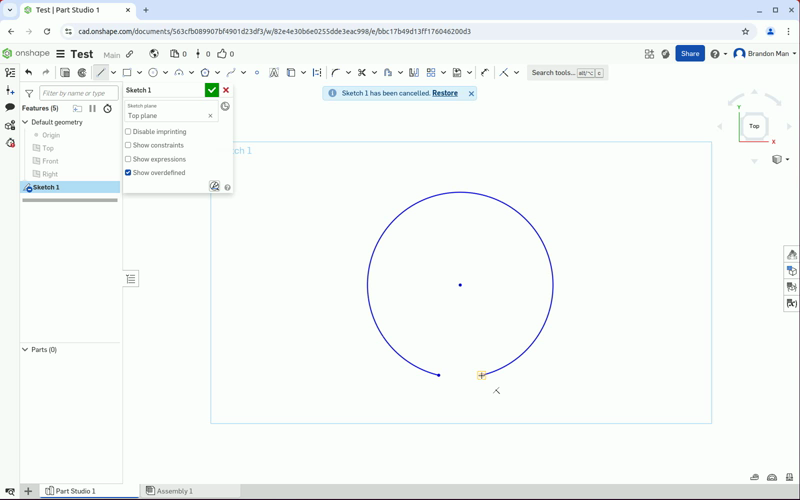
click(481, 375)
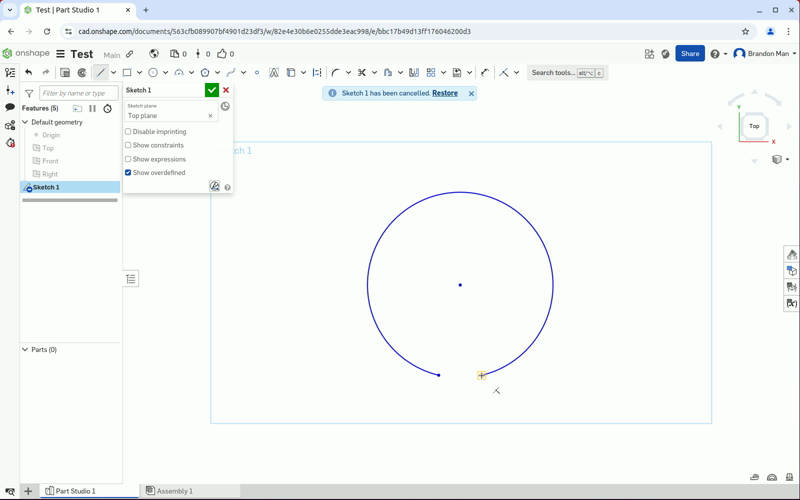
key_down(shift)
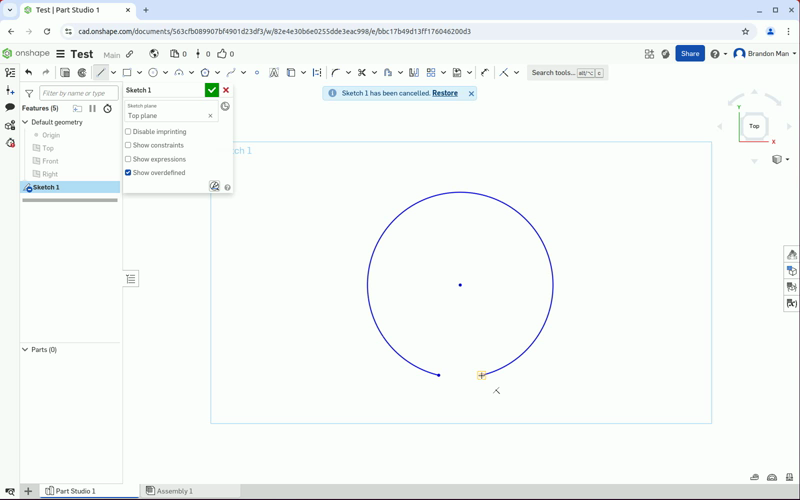
mouse_move(481, 303)
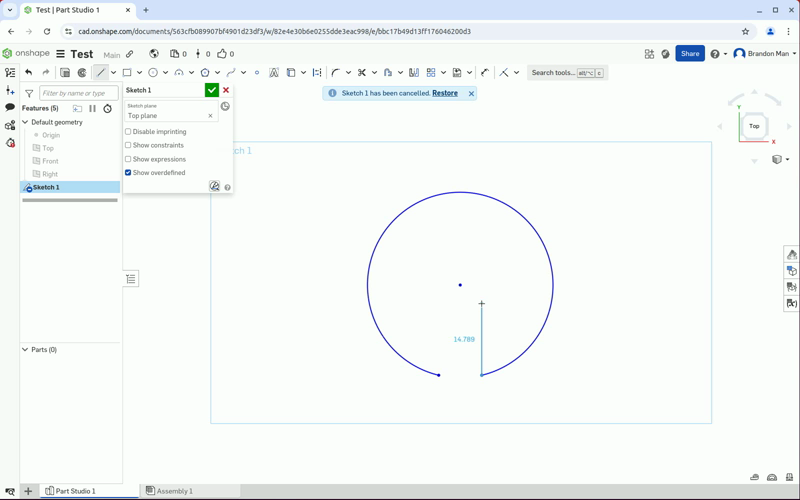
click(481, 303)
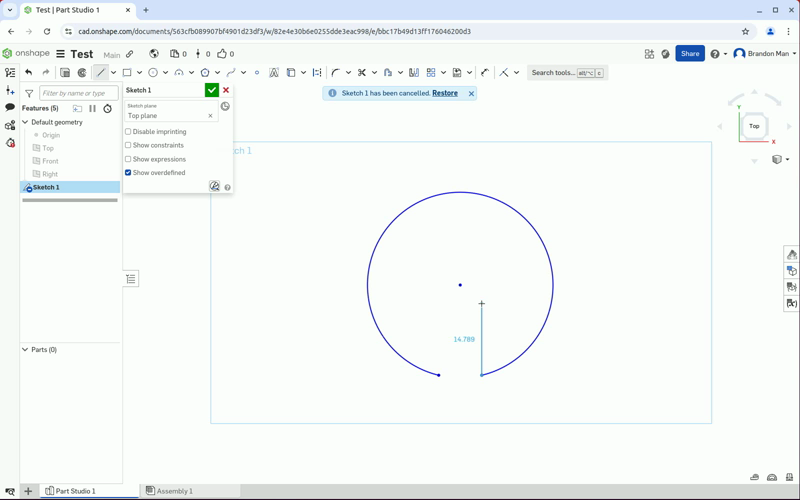
key_up(shift)
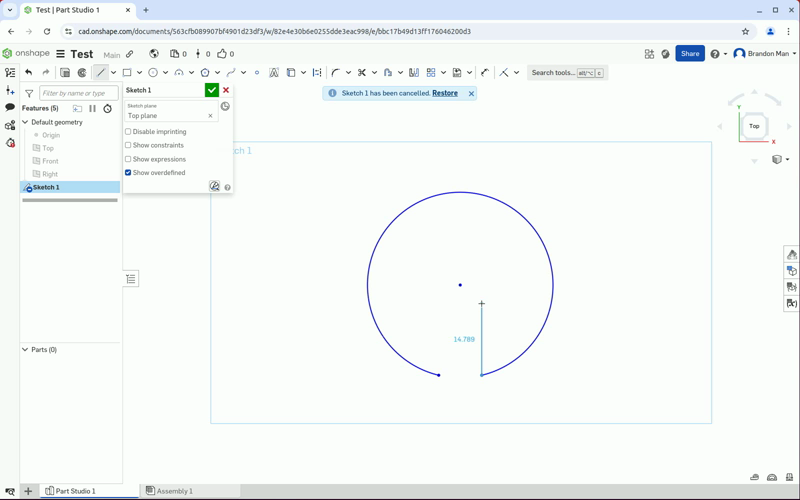
key(esc)
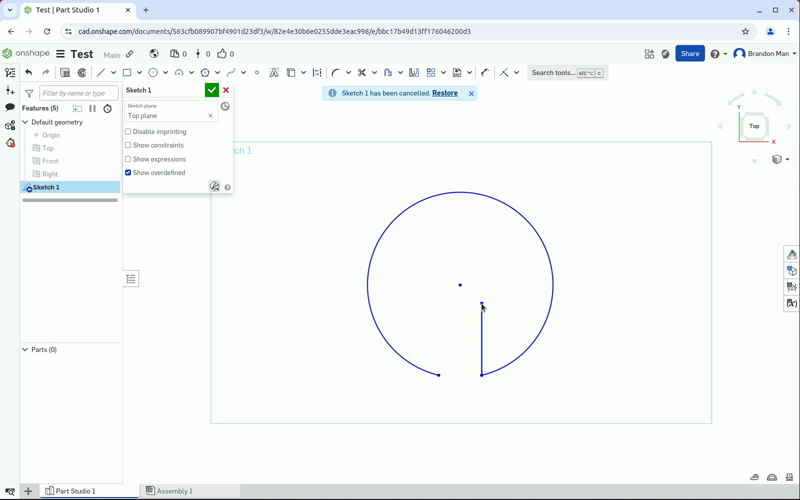
key(a)
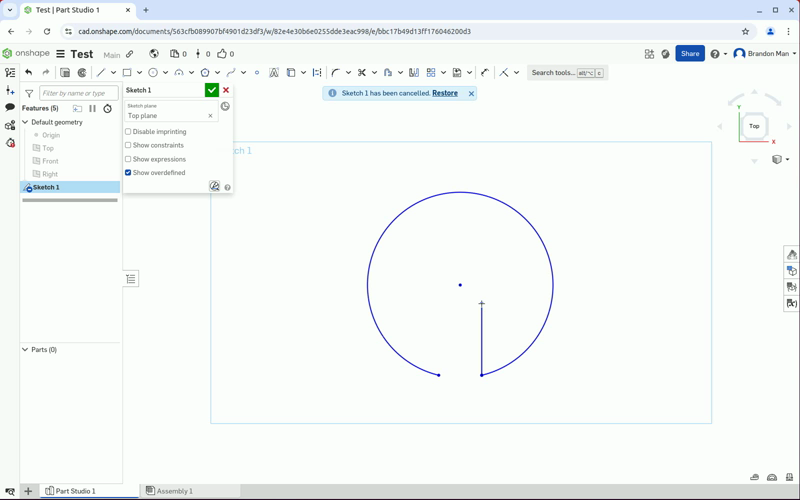
mouse_move(481, 303)
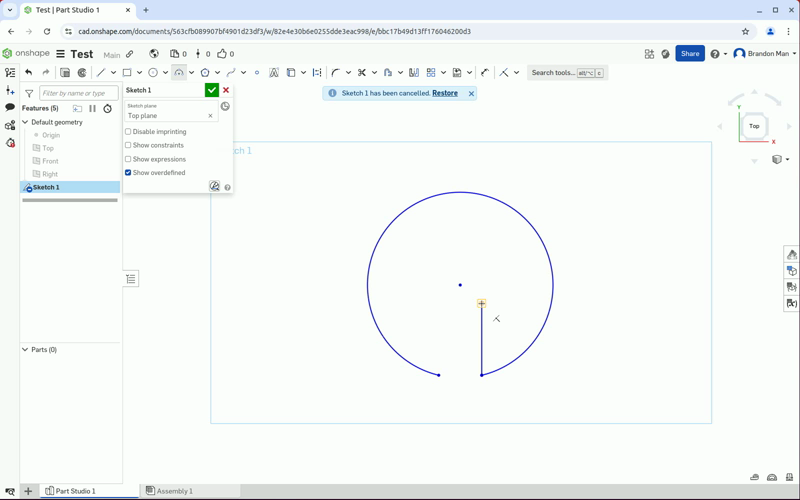
click(481, 303)
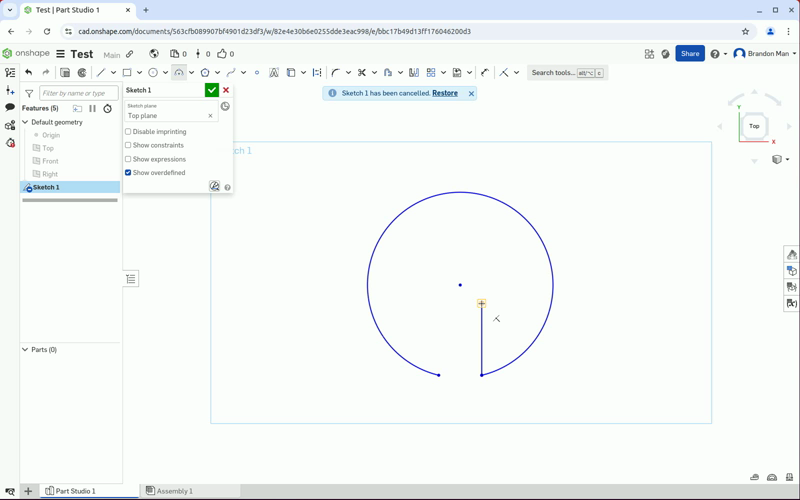
key_down(shift)
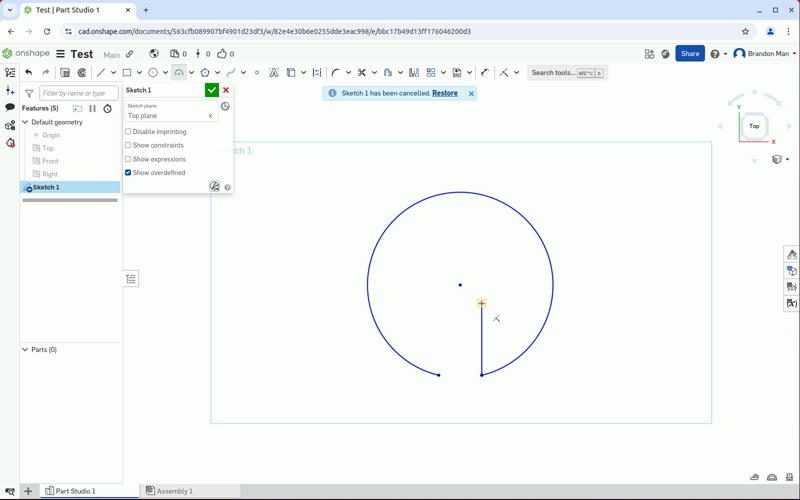
mouse_move(438, 303)
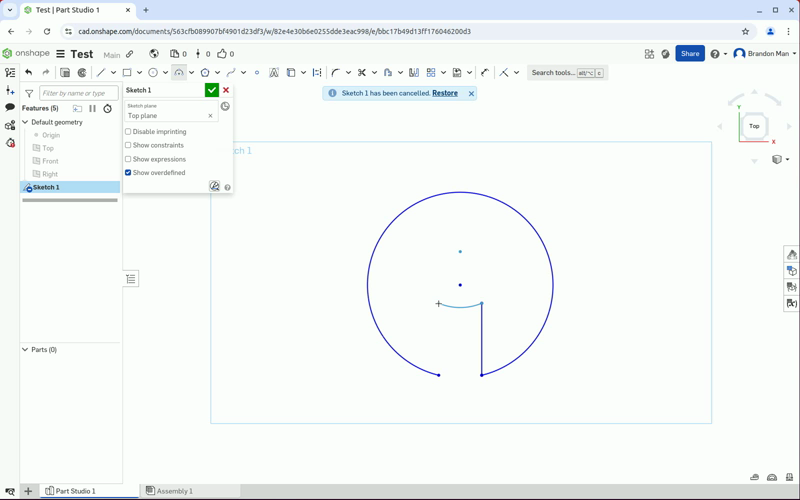
click(438, 303)
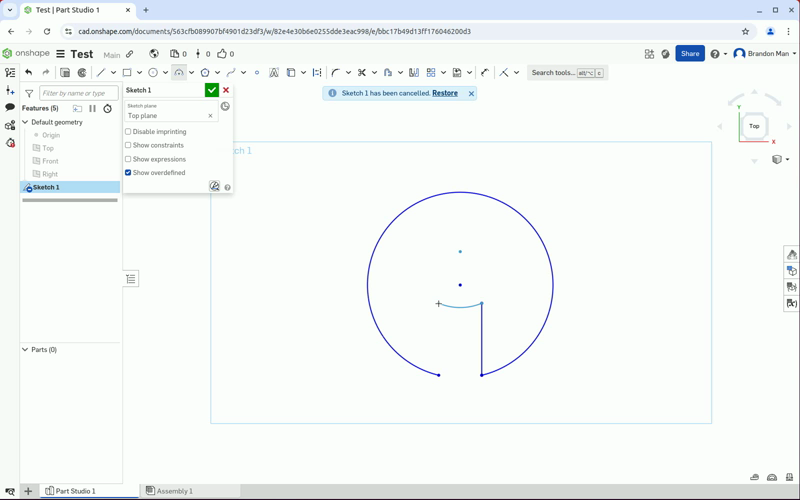
mouse_move(460, 254)
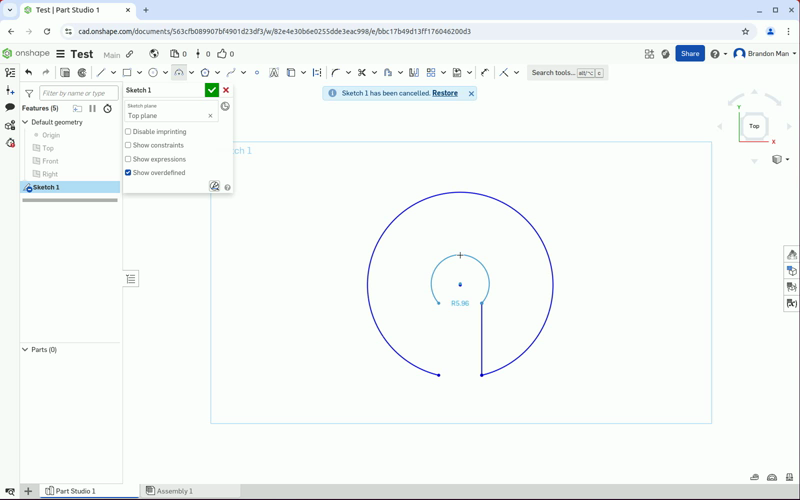
click(460, 254)
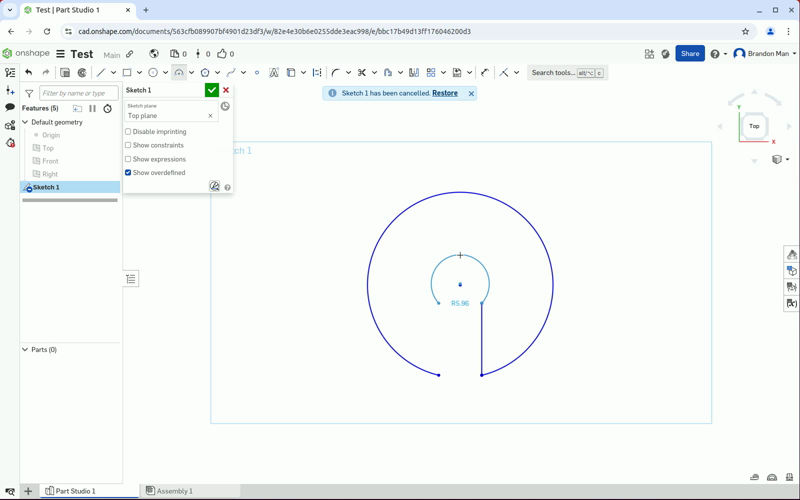
key_up(shift)
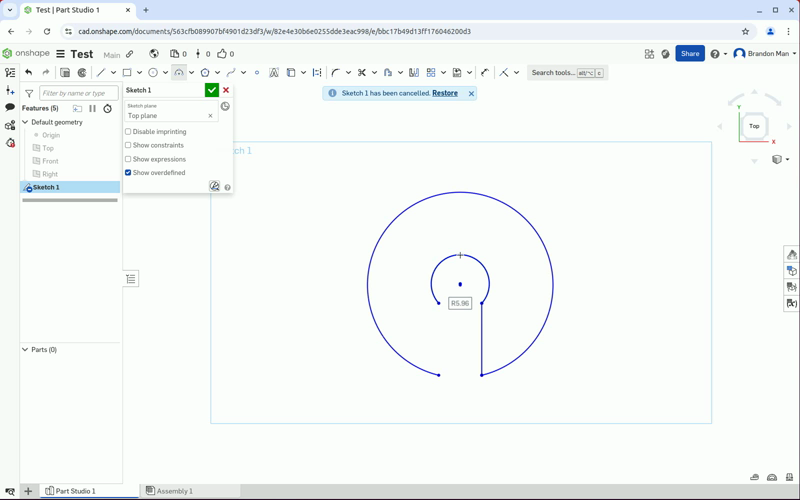
key(esc)
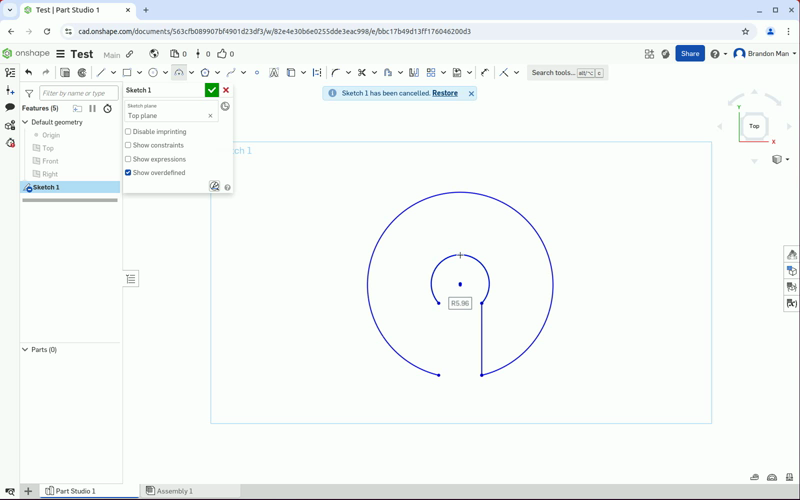
key(l)
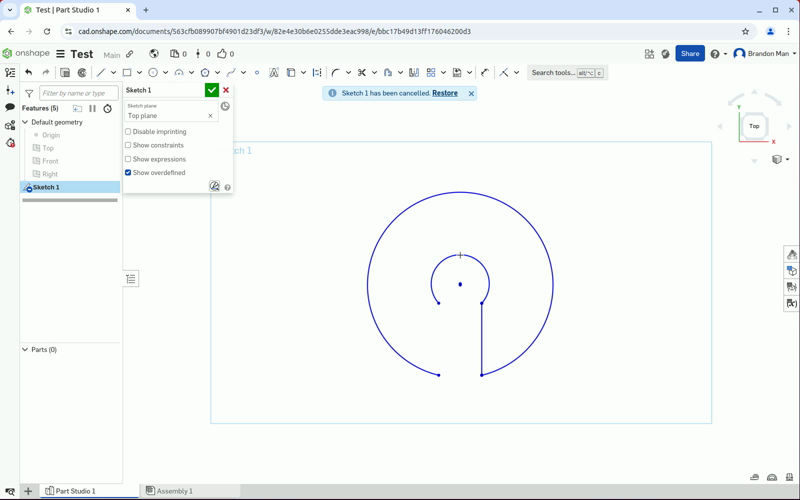
mouse_move(438, 303)
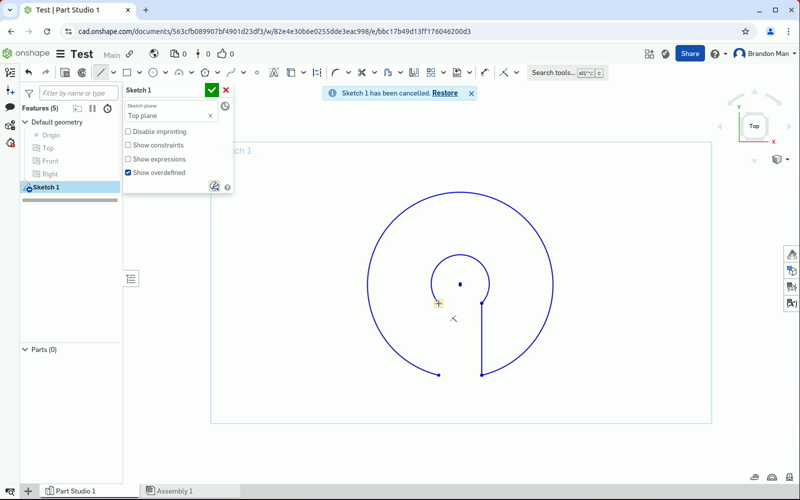
click(438, 303)
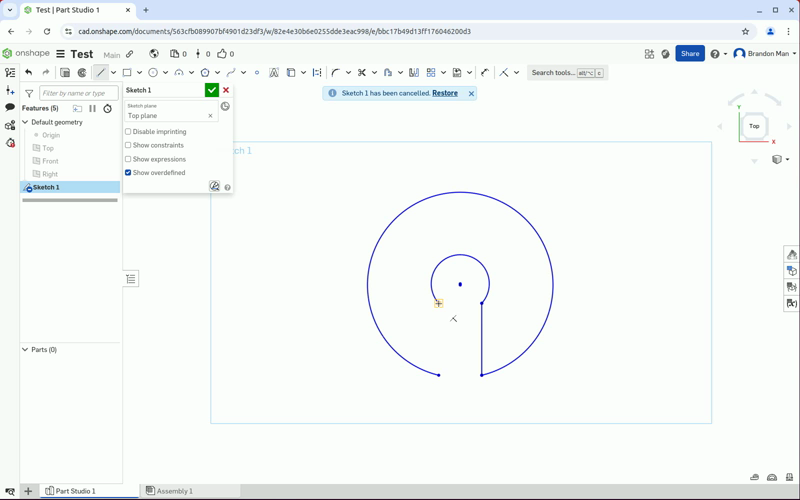
key_down(shift)
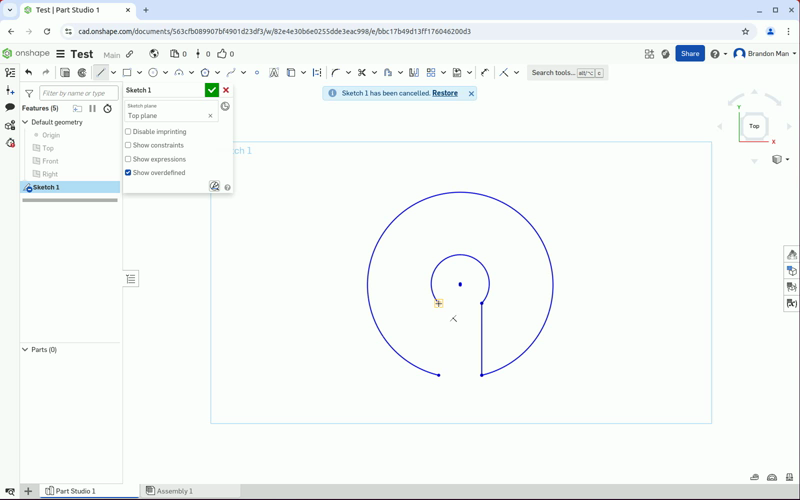
mouse_move(438, 375)
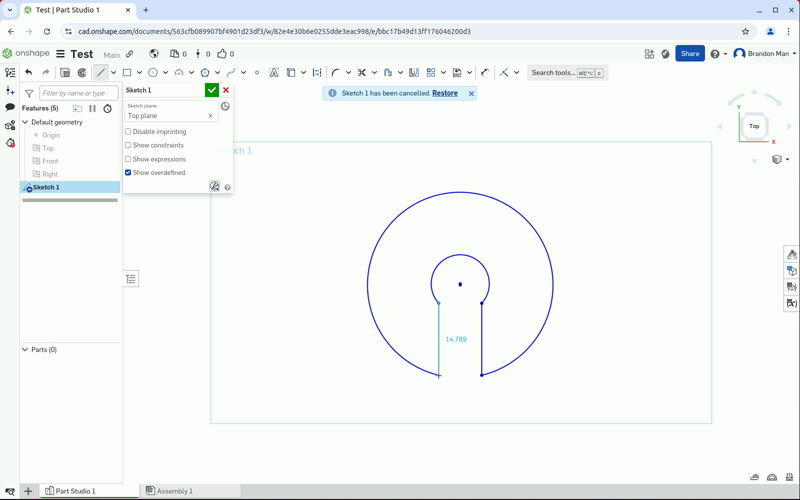
key_up(shift)
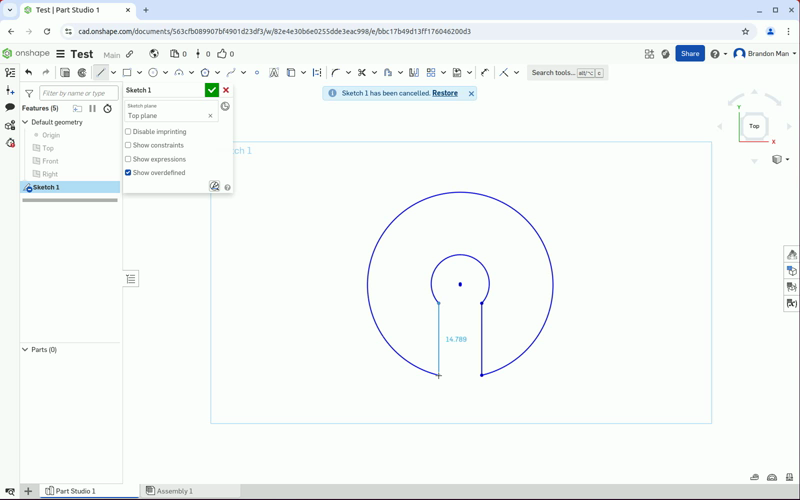
click(438, 375)
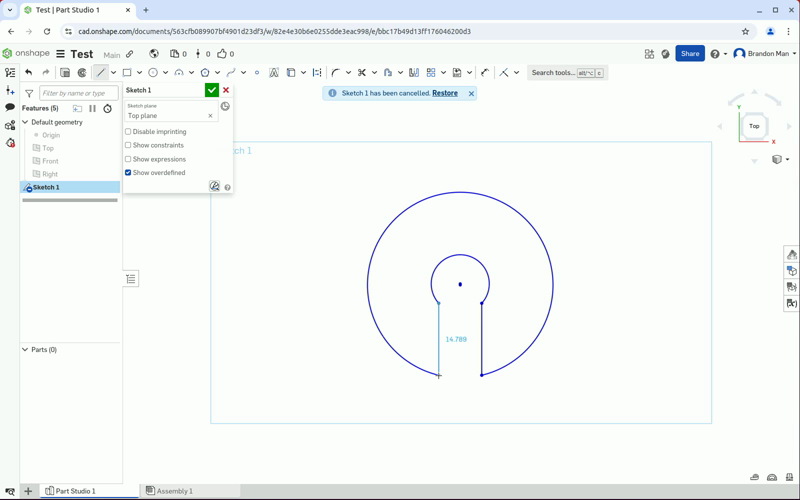
key(esc)
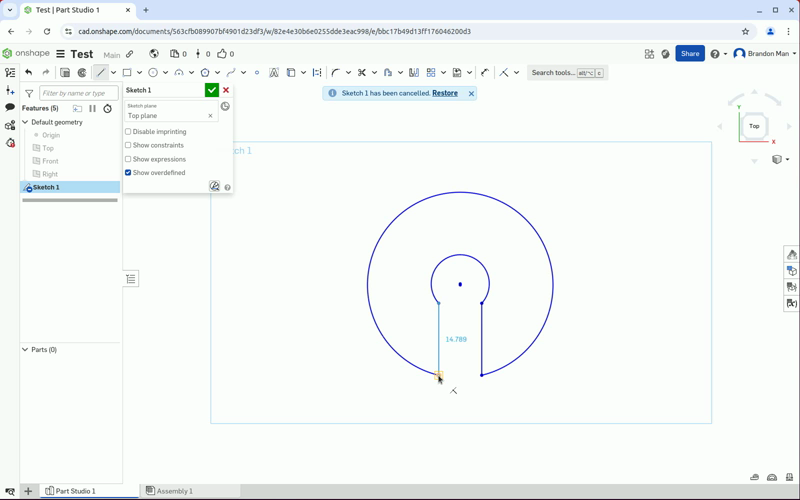
mouse_move(499, 309)
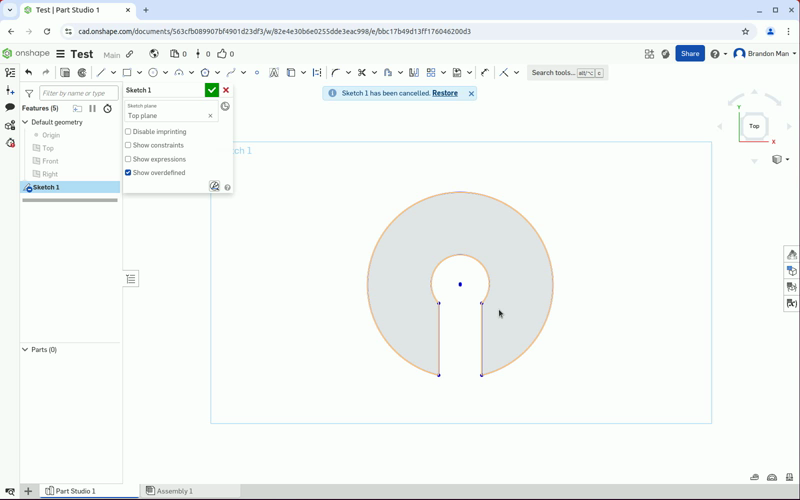
click(499, 309)
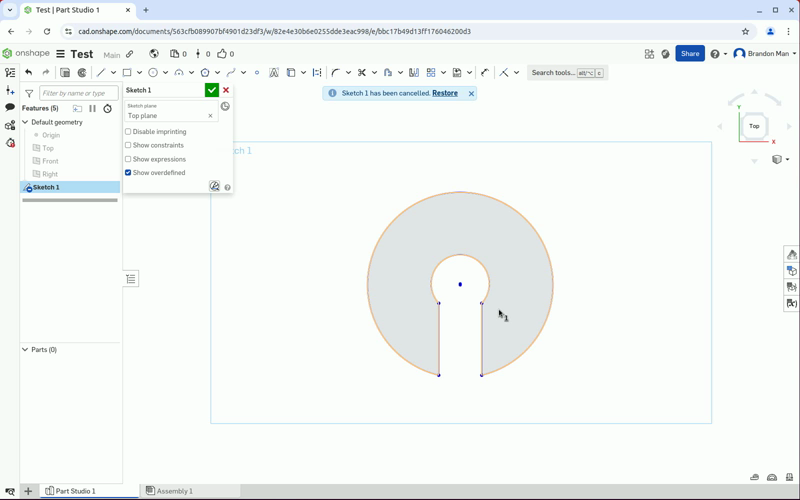
mouse_move(73, 352)
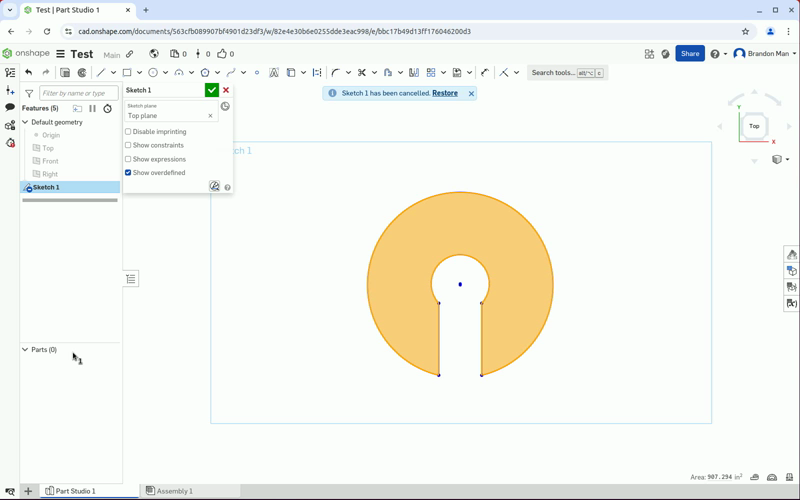
key(shift+y)
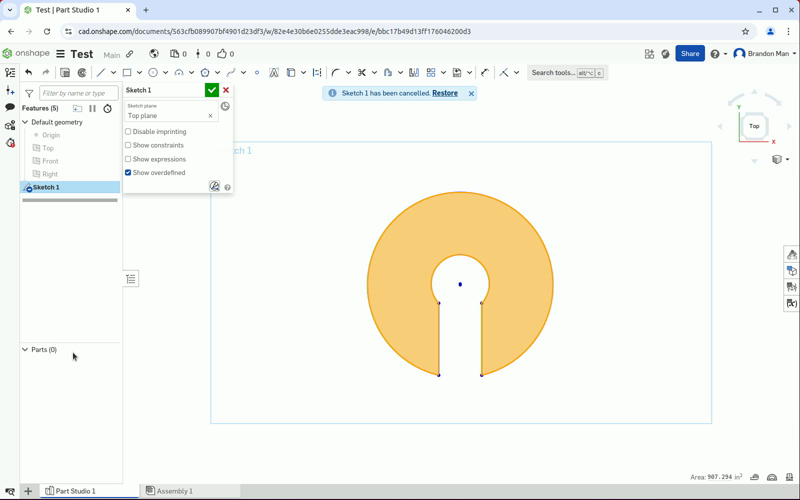
key(shift+e)
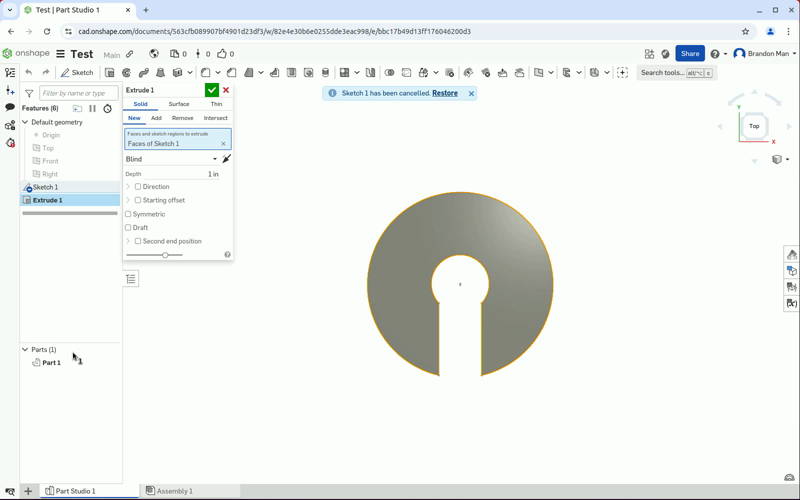
mouse_move(143, 106)
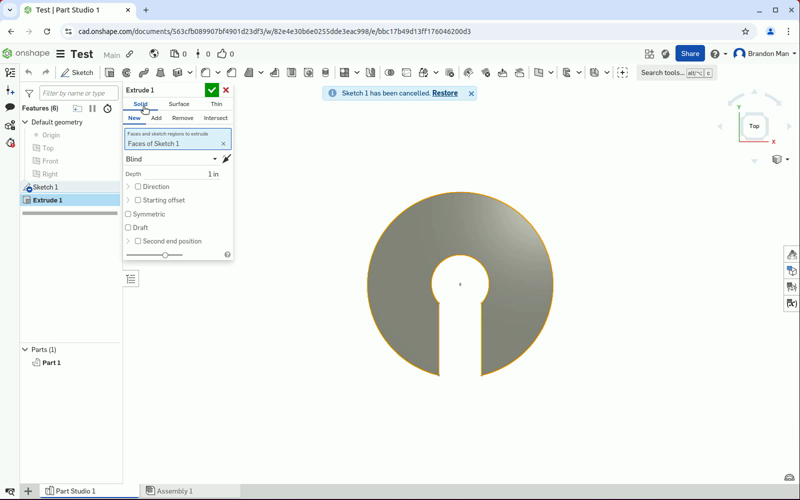
click(143, 106)
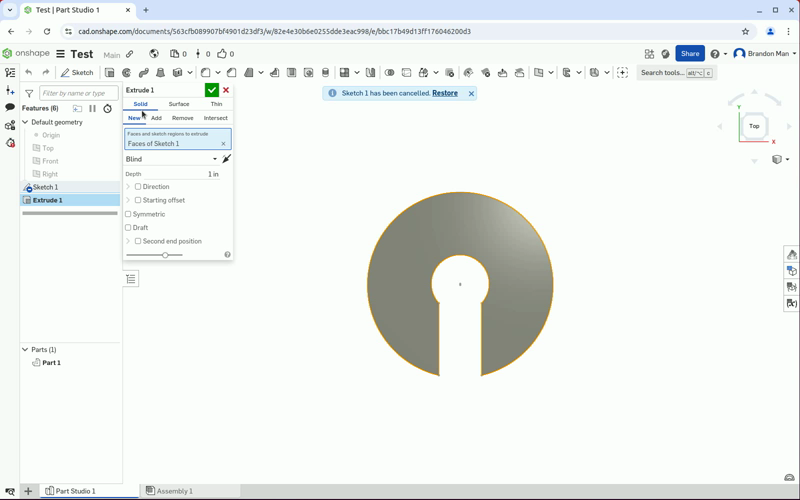
mouse_move(137, 120)
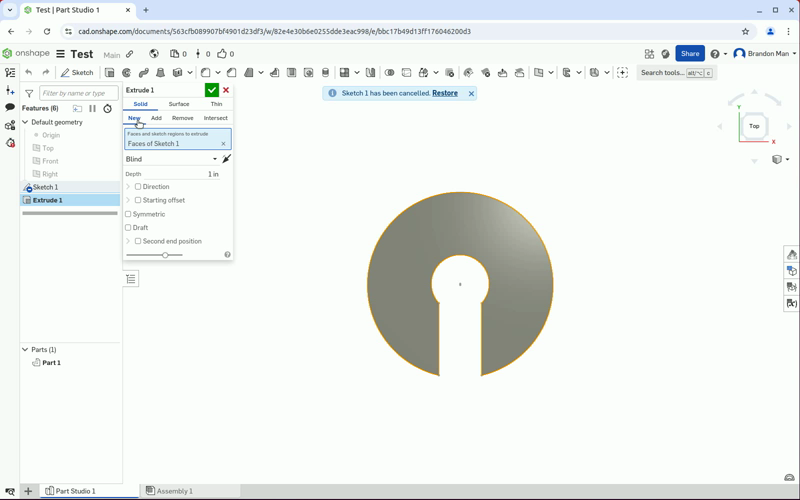
click(137, 120)
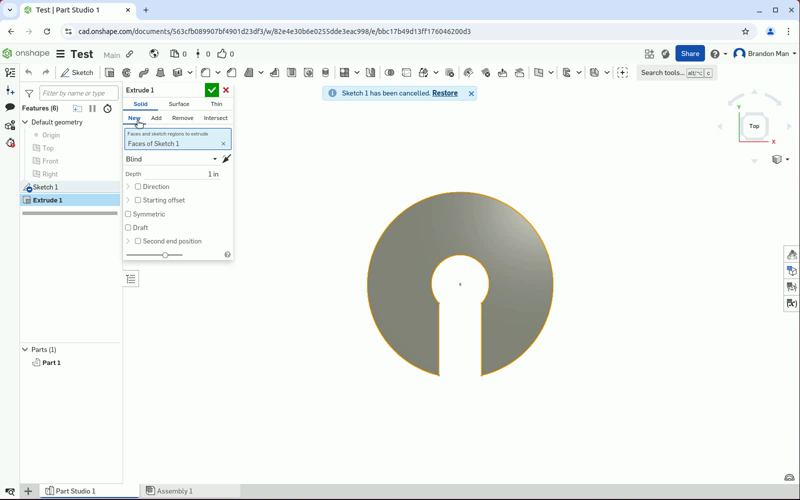
key(tab, 4)
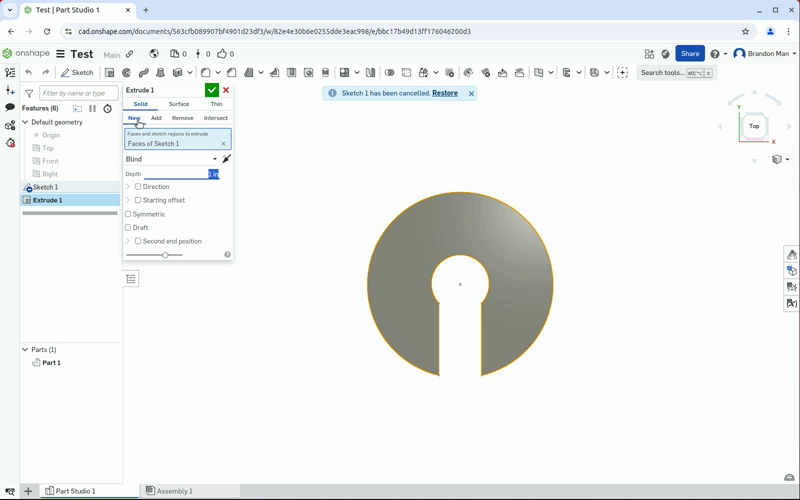
text(11.073)
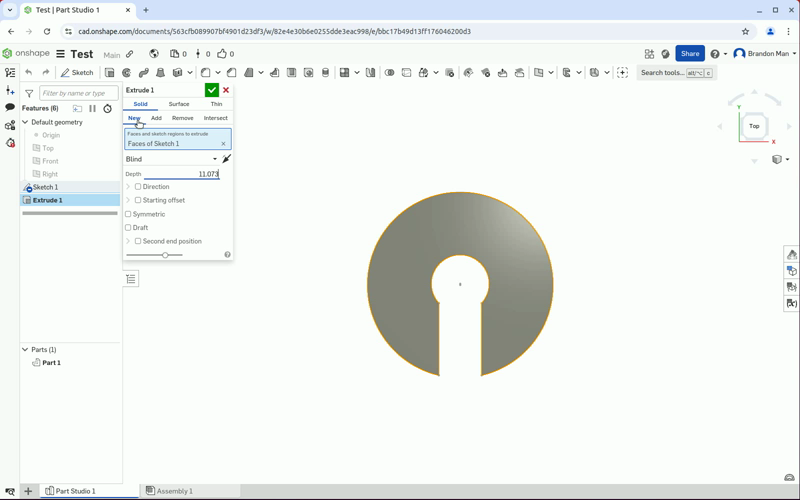
key(enter)
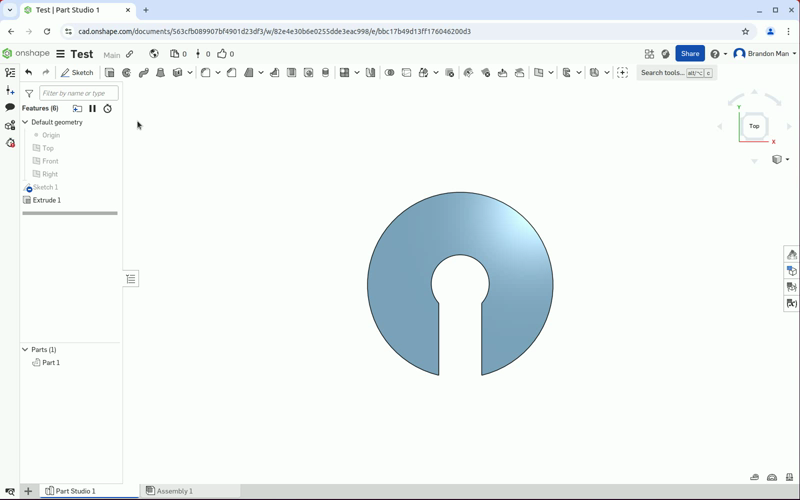
key(shift+h)
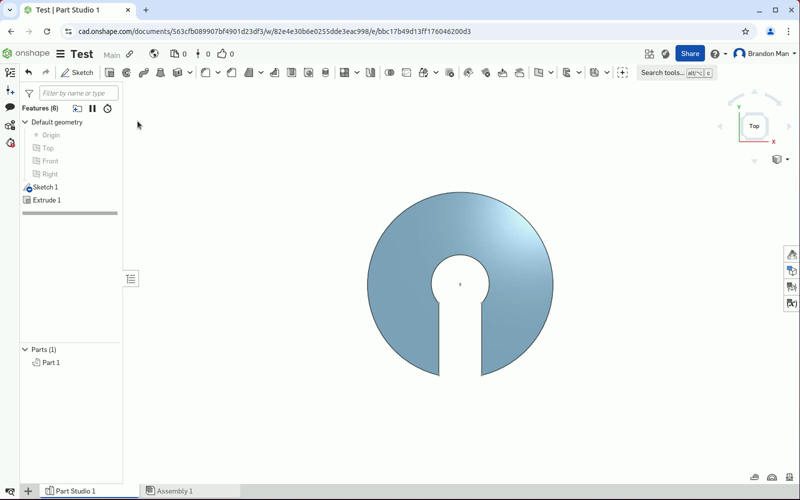
key(shift+h)
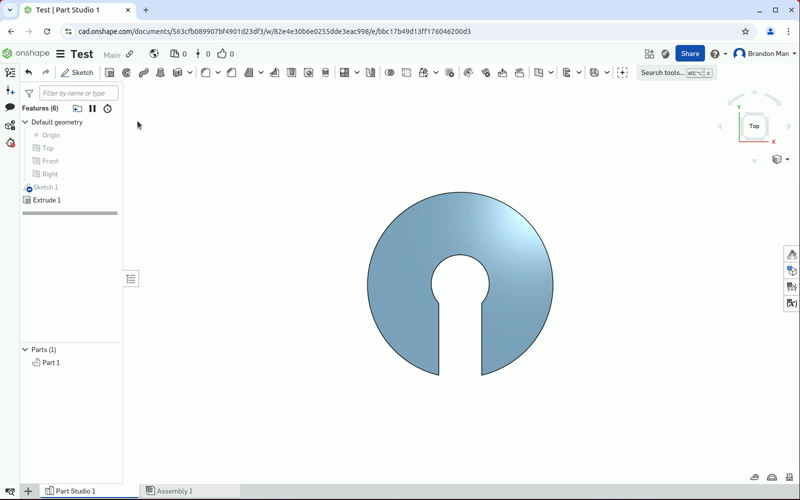
mouse_move(73, 189)
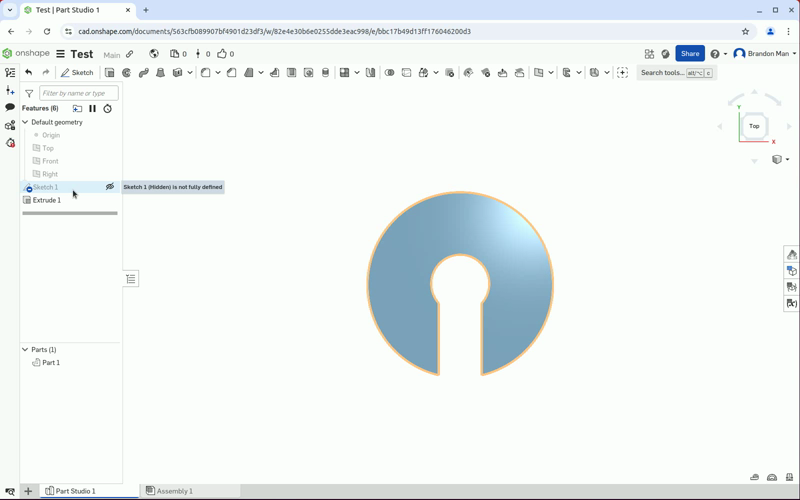
click(73, 189)
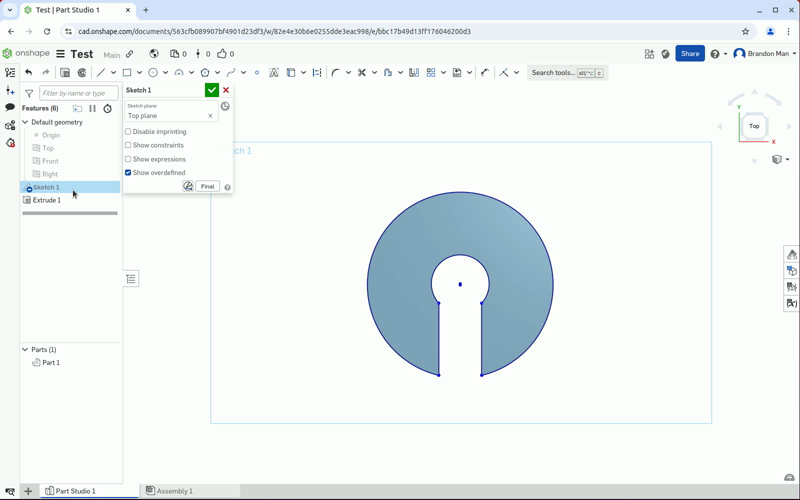
mouse_move(229, 92)
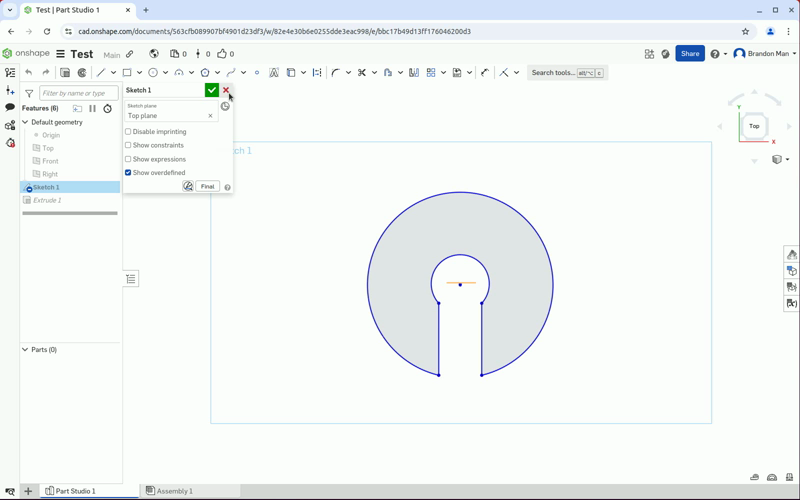
click(229, 92)
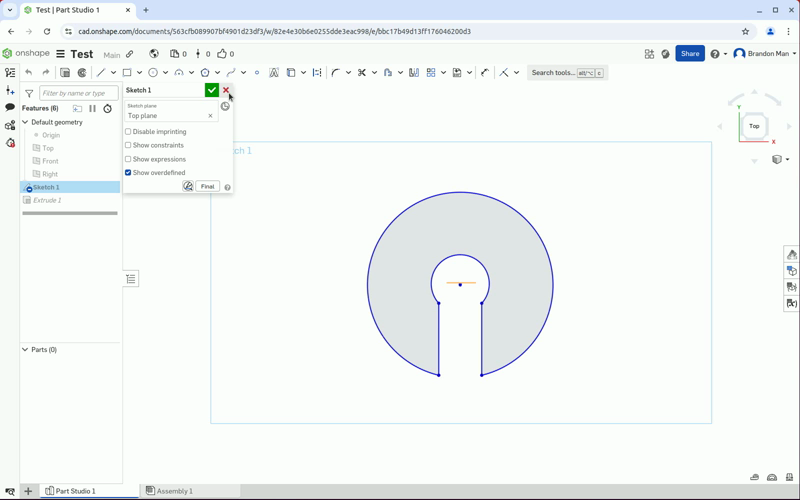
key(shift+s)
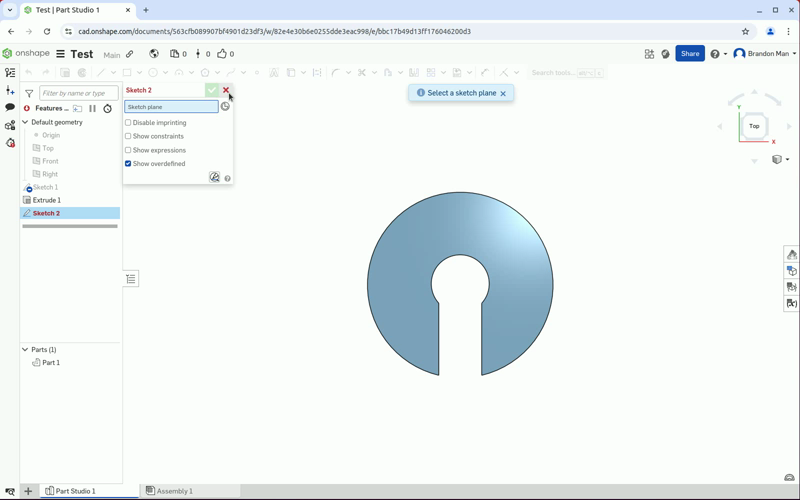
mouse_move(73, 150)
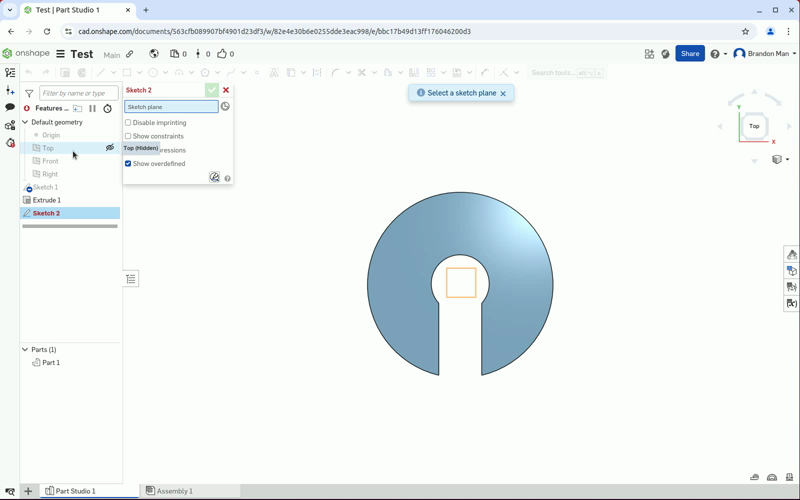
click(73, 150)
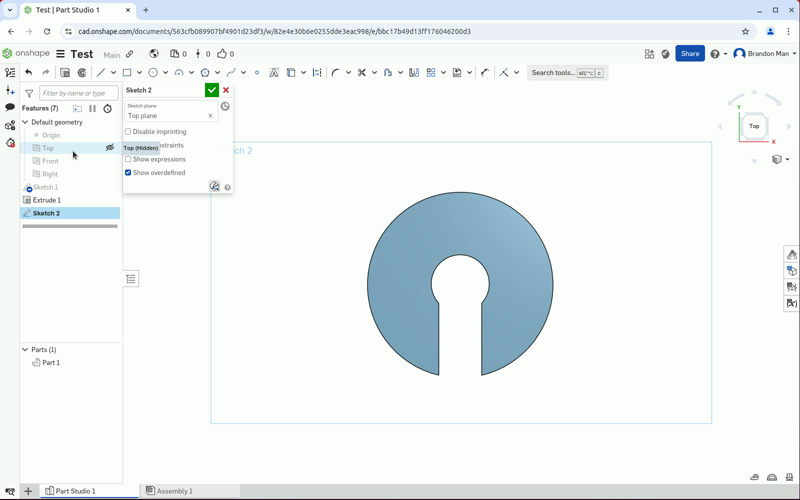
mouse_move(73, 352)
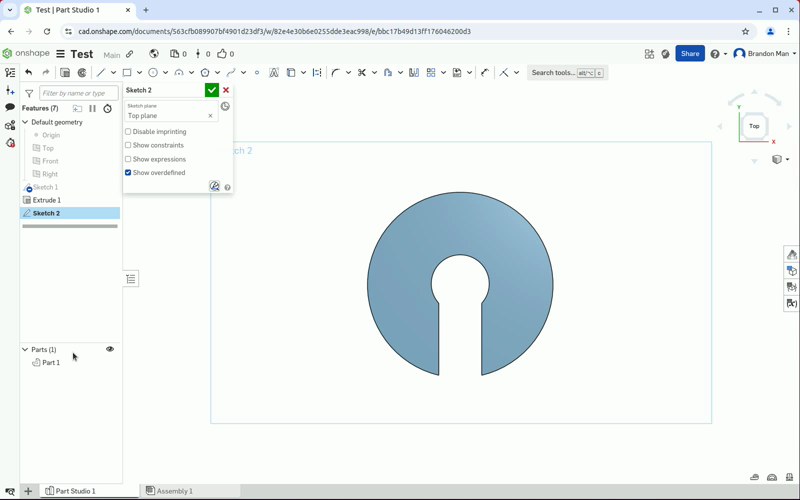
key(y)
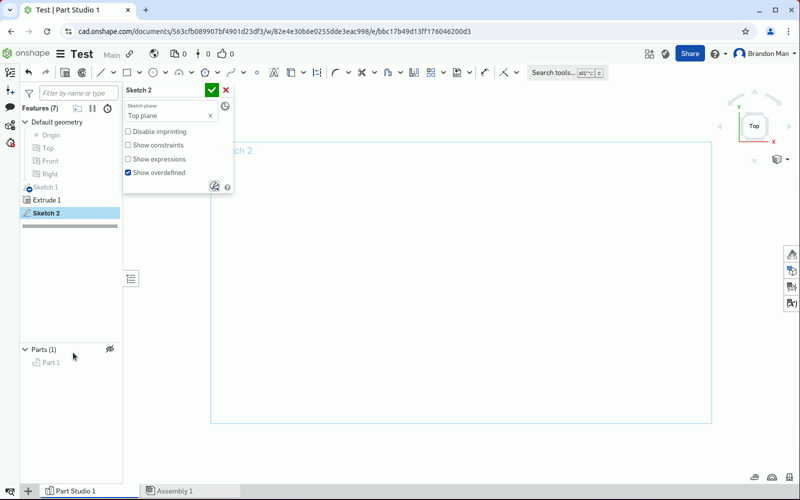
key(a)
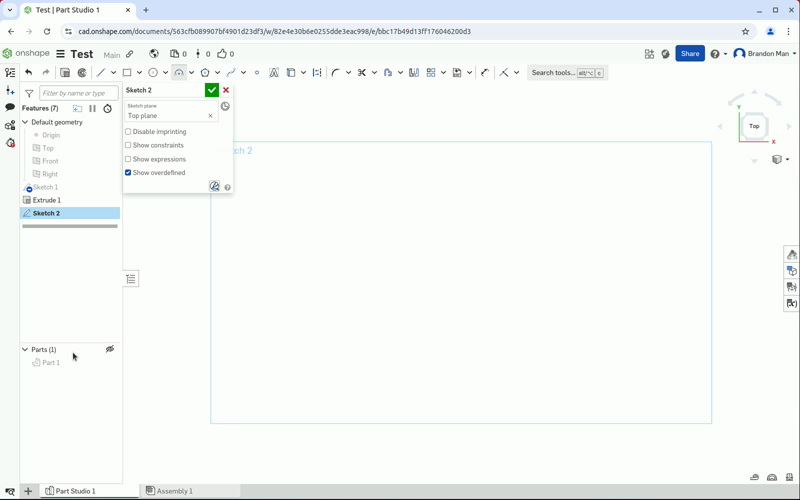
key_down(shift)
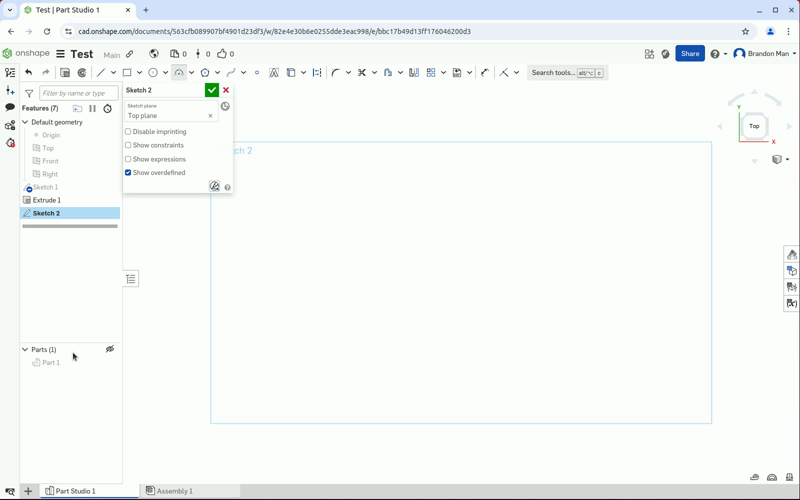
mouse_move(438, 393)
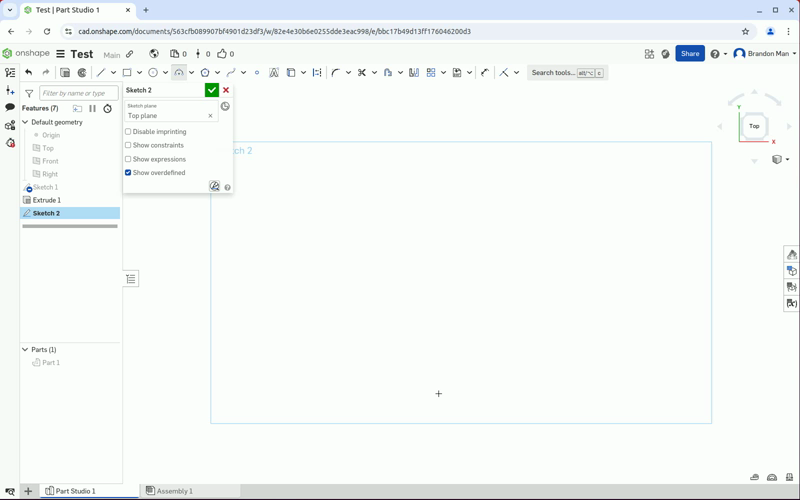
click(438, 393)
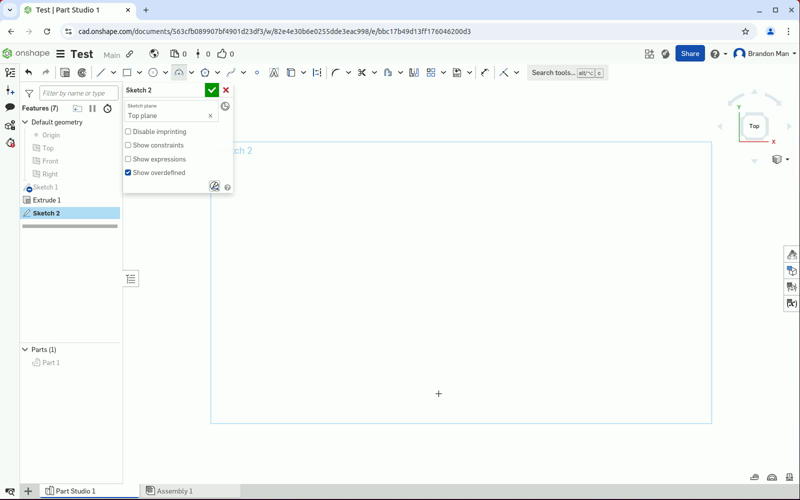
key_up(shift)
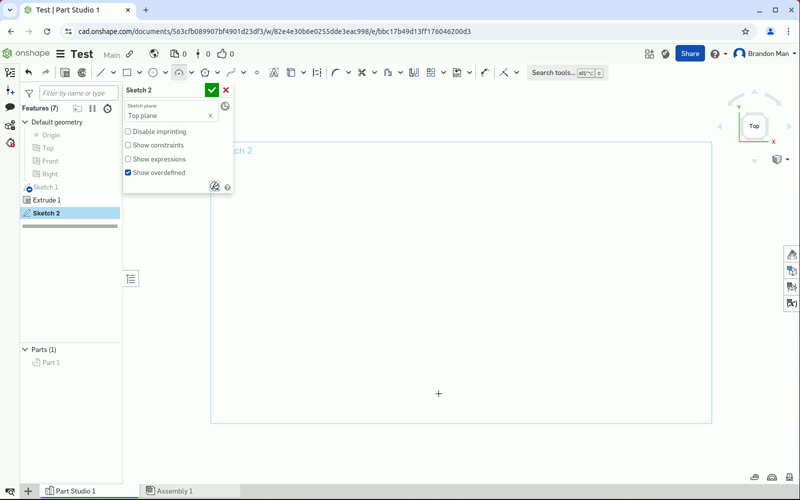
key_down(shift)
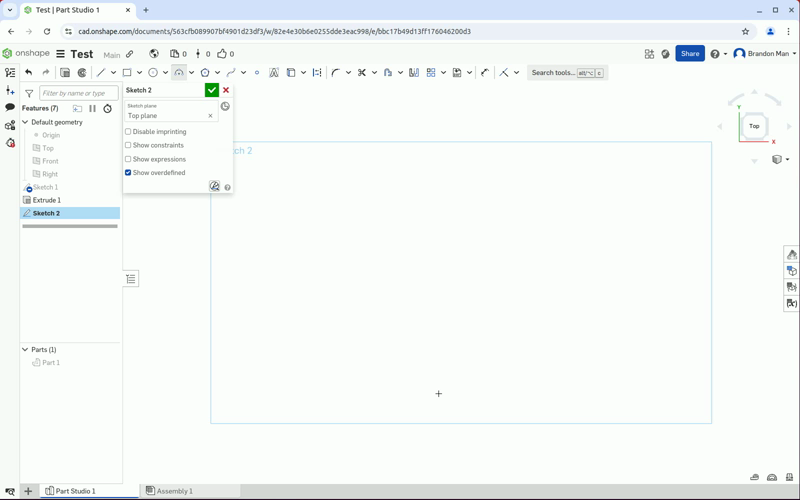
mouse_move(483, 393)
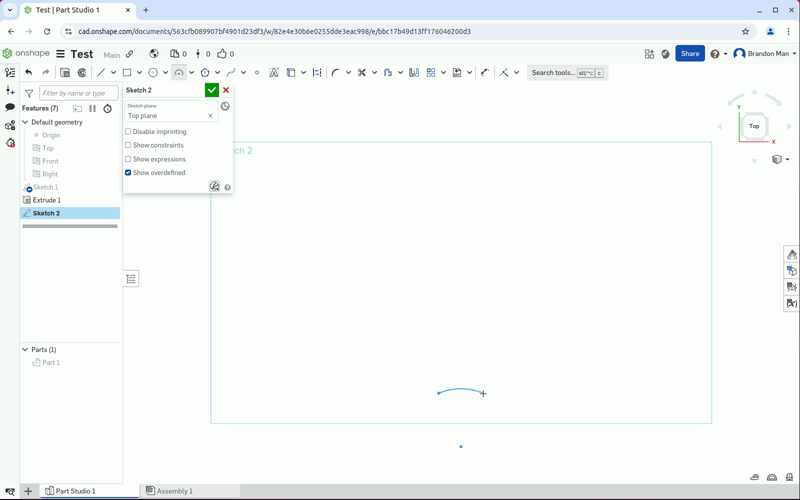
click(483, 393)
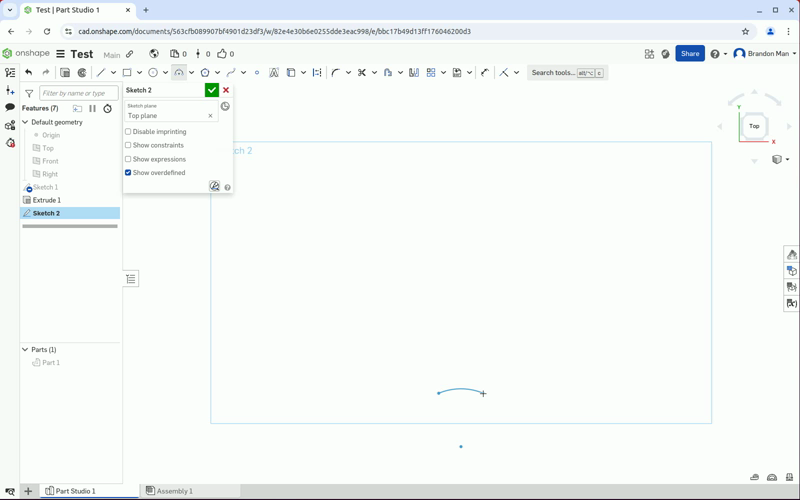
mouse_move(460, 168)
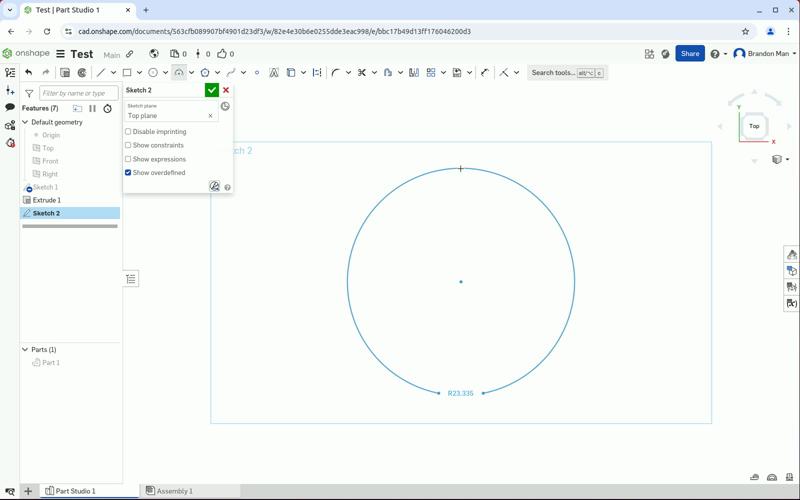
click(460, 168)
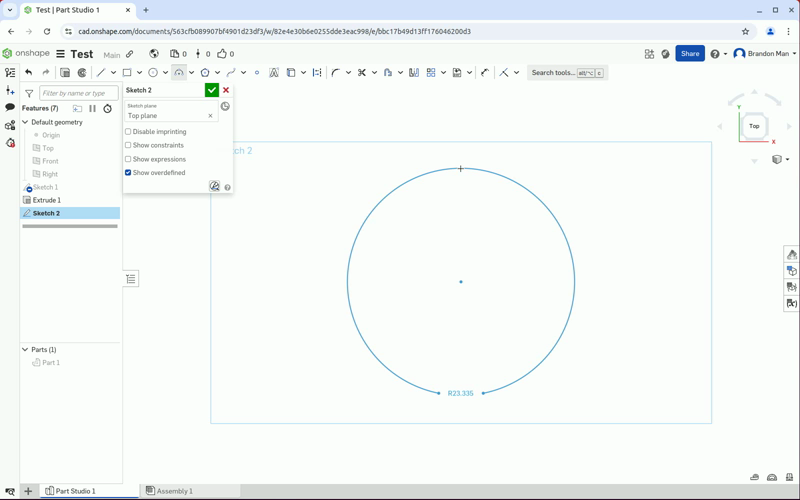
key_up(shift)
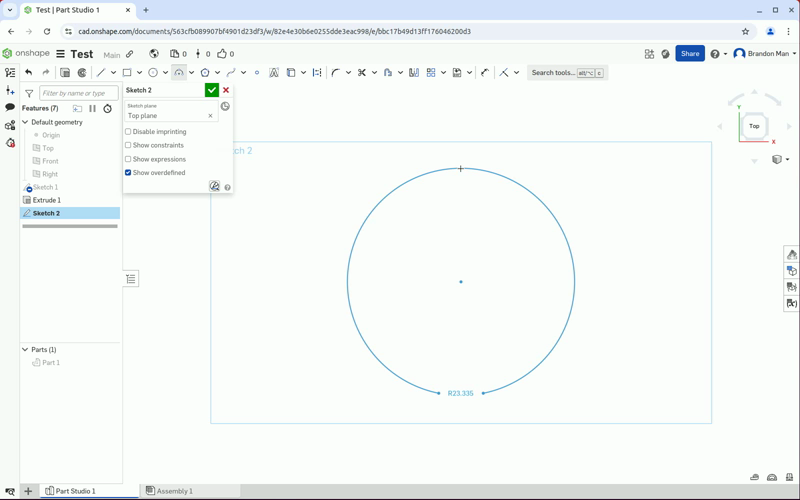
key(esc)
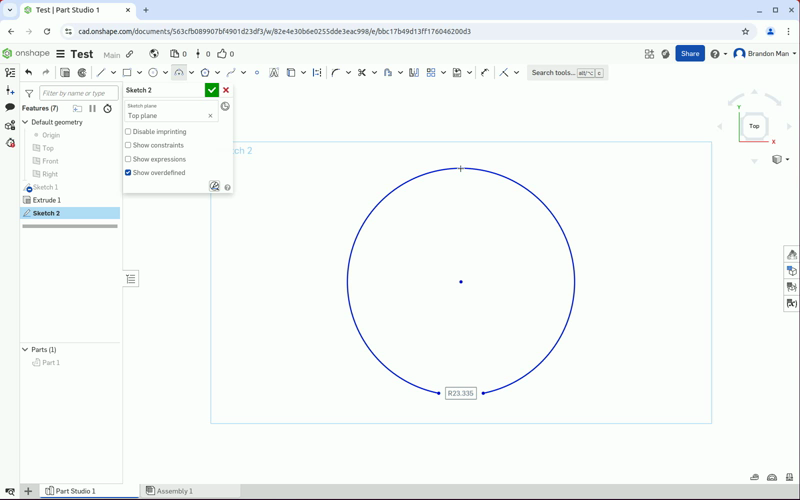
key(l)
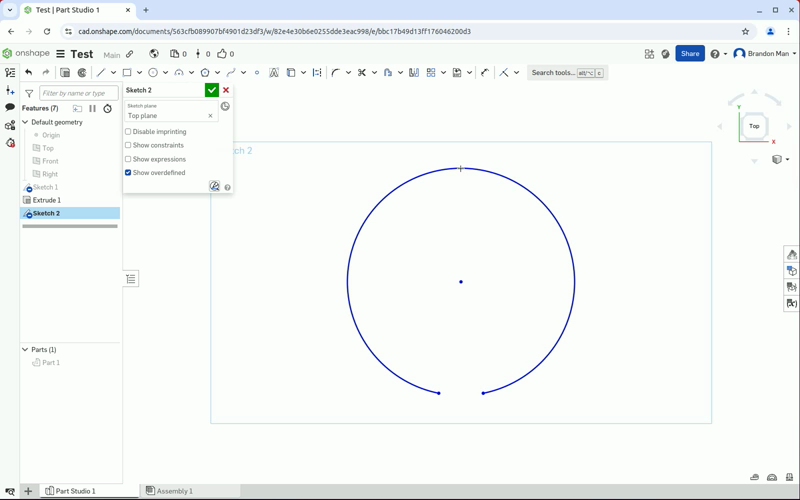
mouse_move(483, 393)
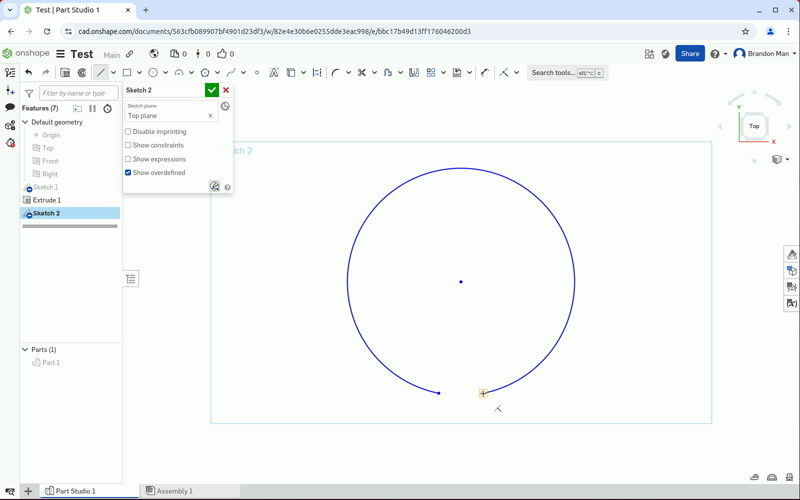
click(483, 393)
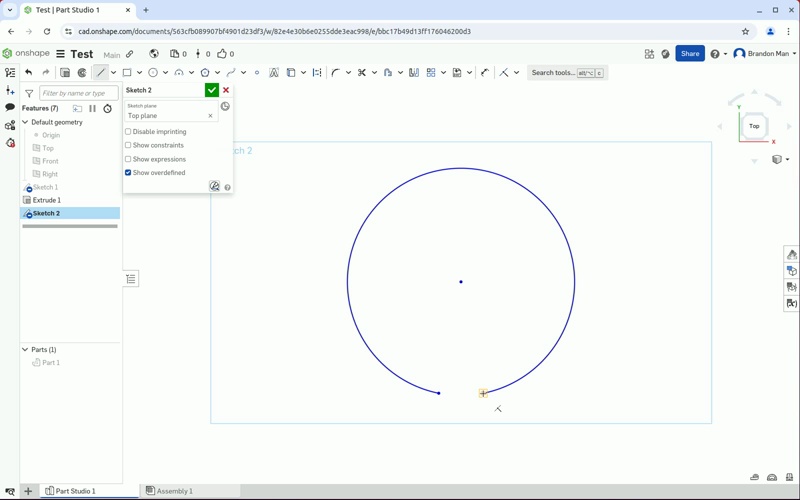
key_down(shift)
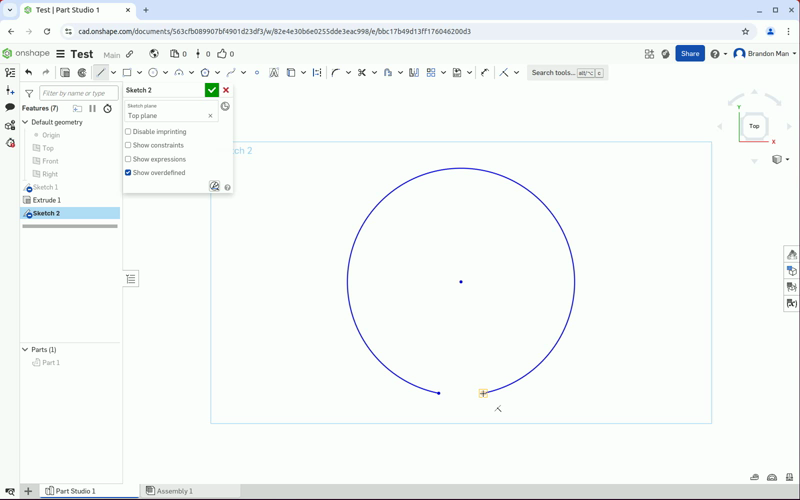
mouse_move(513, 393)
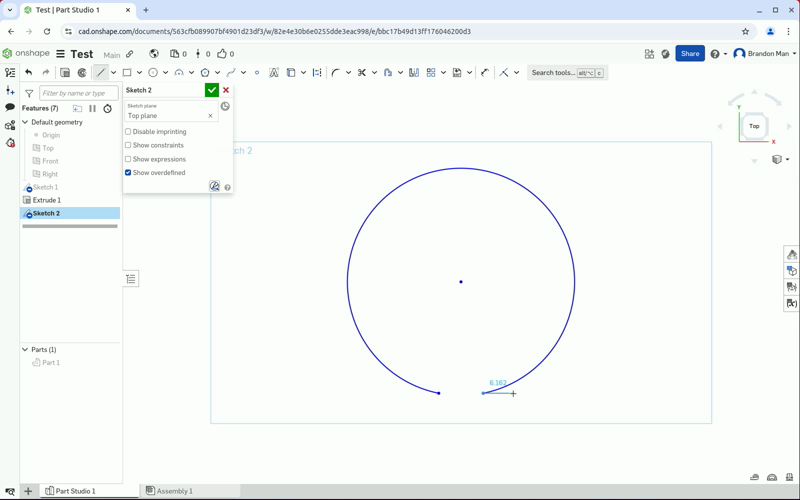
mouse_move(483, 374)
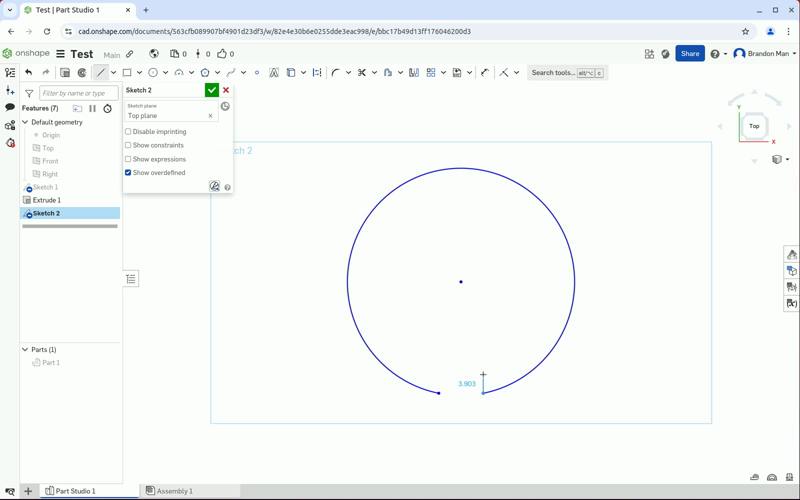
click(483, 374)
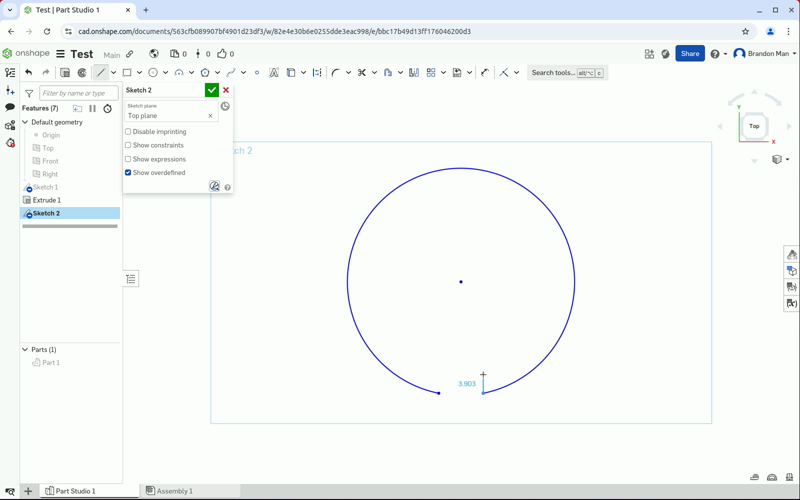
key_up(shift)
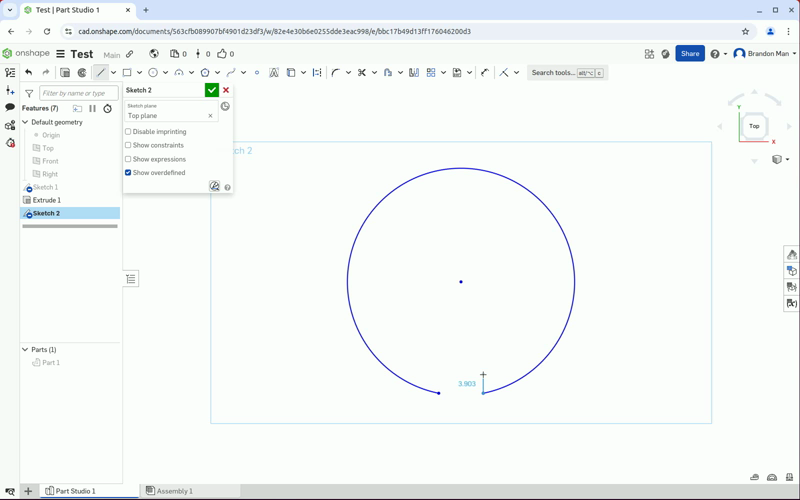
key(esc)
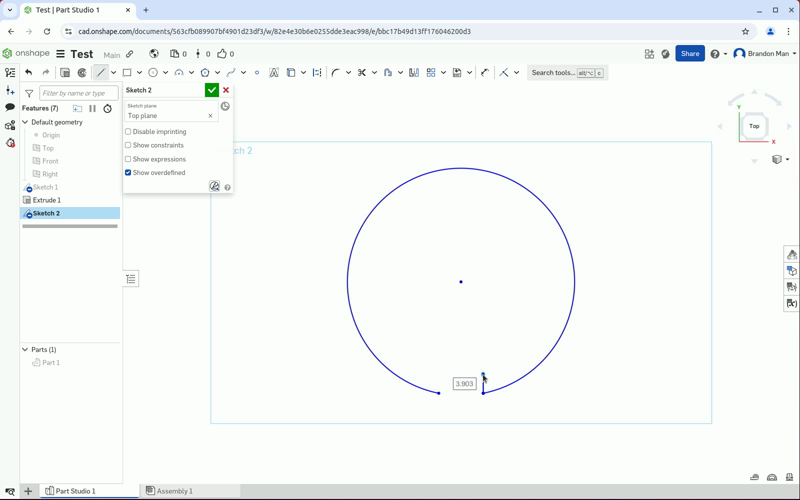
key(a)
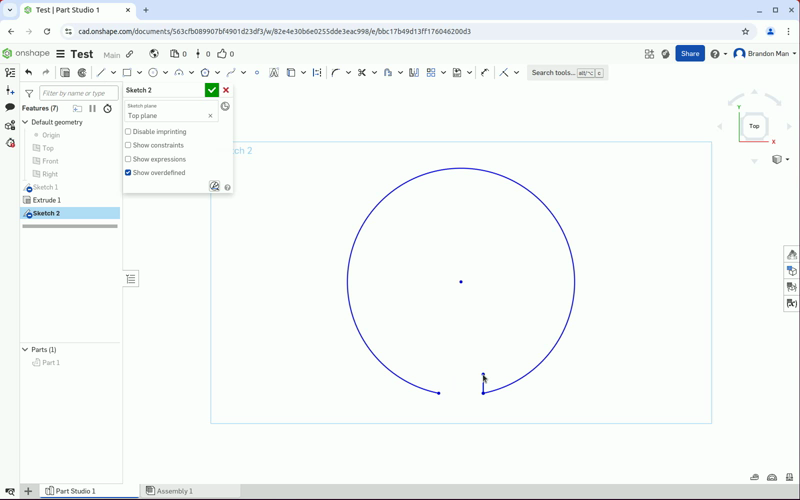
mouse_move(483, 374)
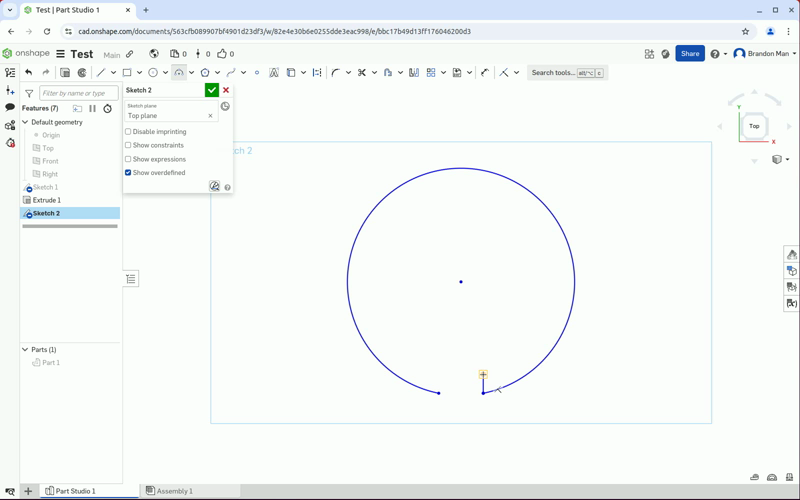
click(483, 374)
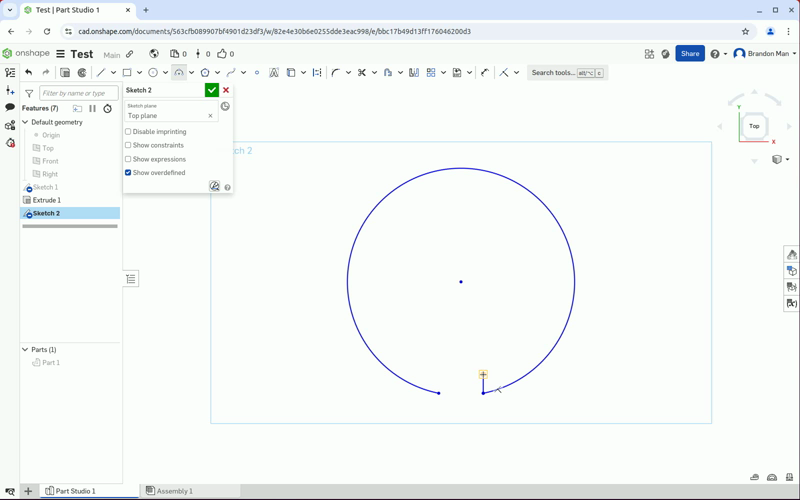
key_down(shift)
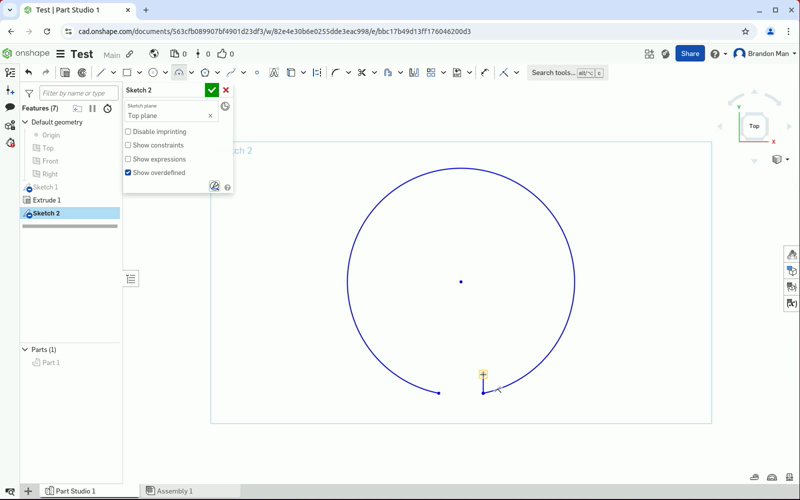
mouse_move(438, 374)
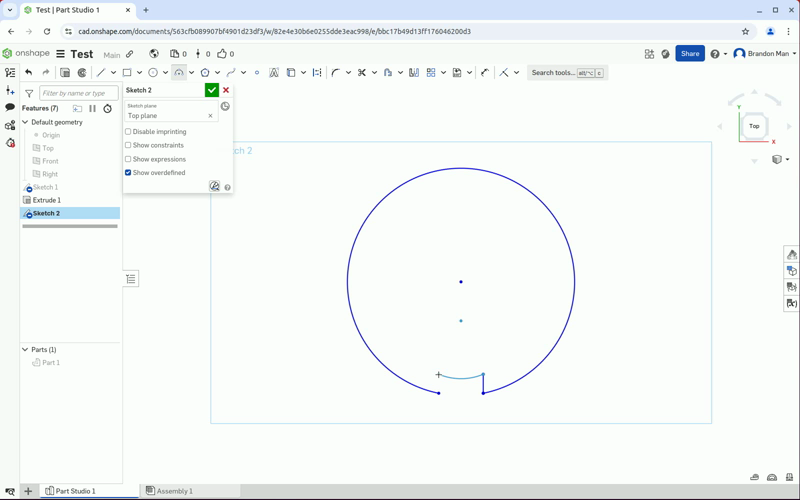
click(438, 374)
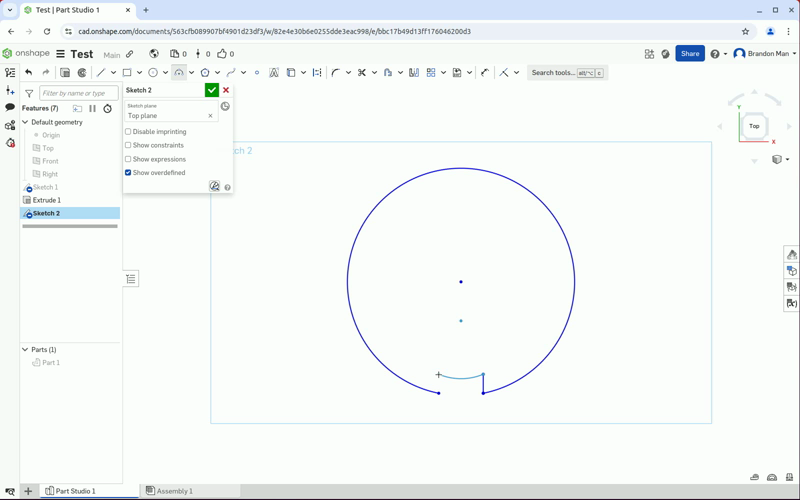
mouse_move(460, 185)
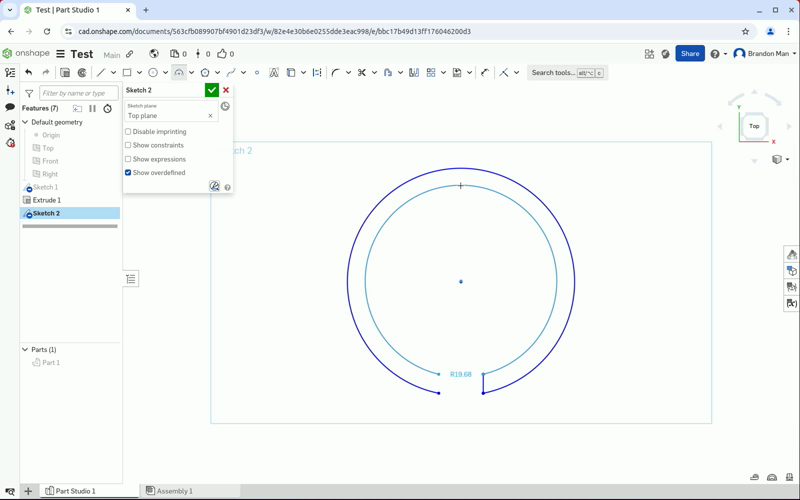
click(460, 185)
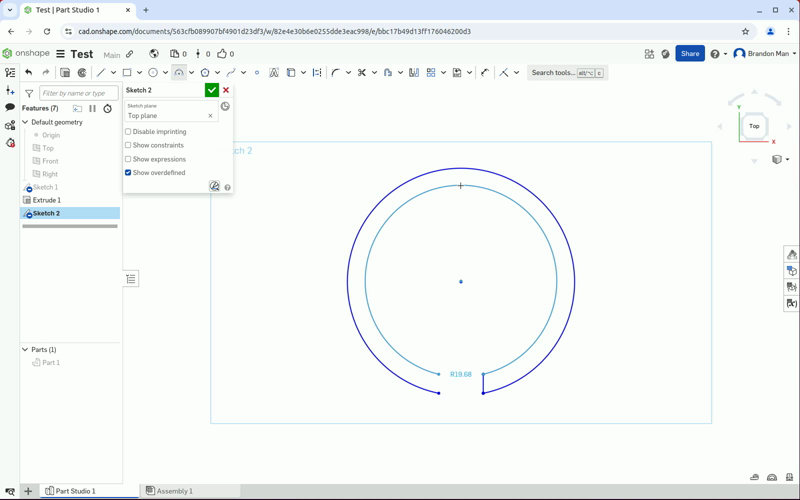
key_up(shift)
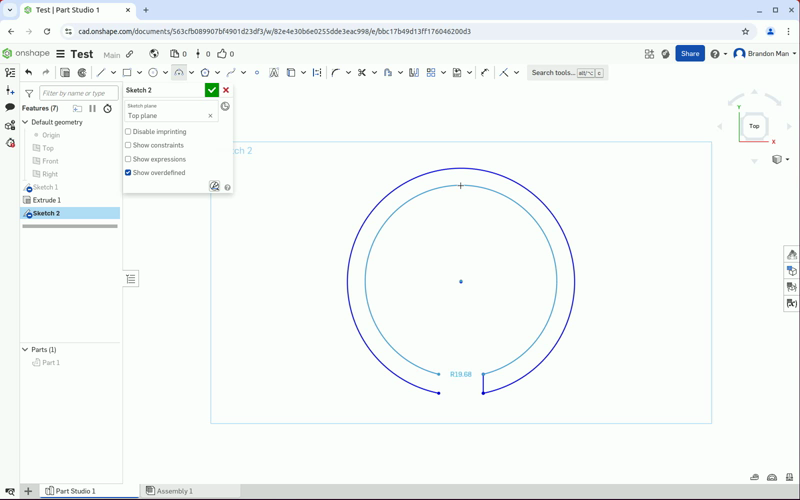
key(esc)
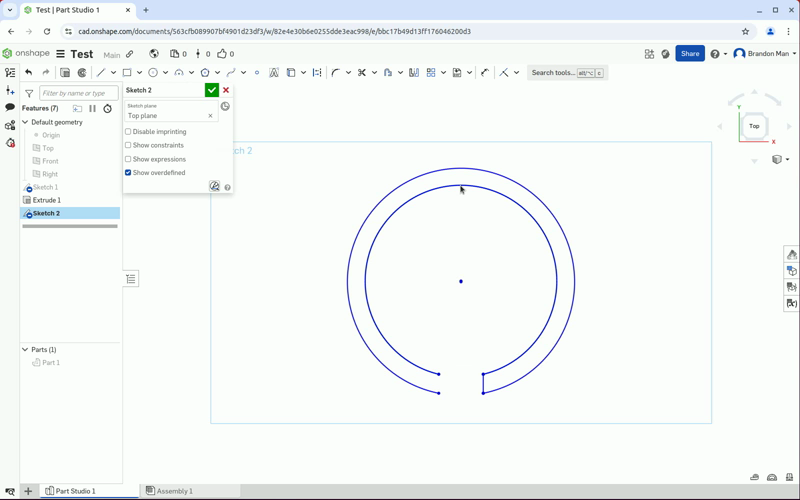
key(l)
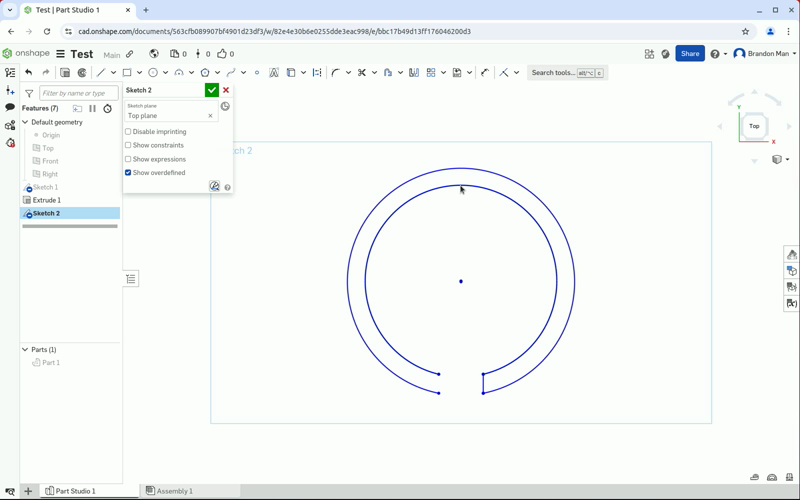
mouse_move(438, 374)
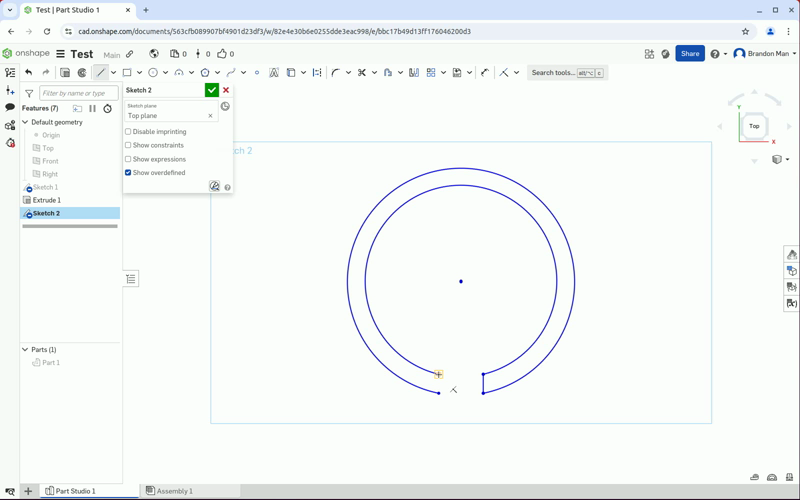
click(438, 374)
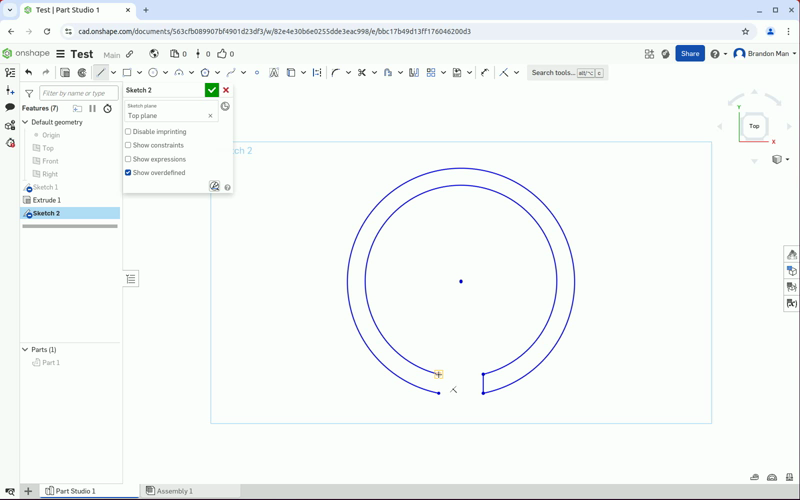
mouse_move(468, 374)
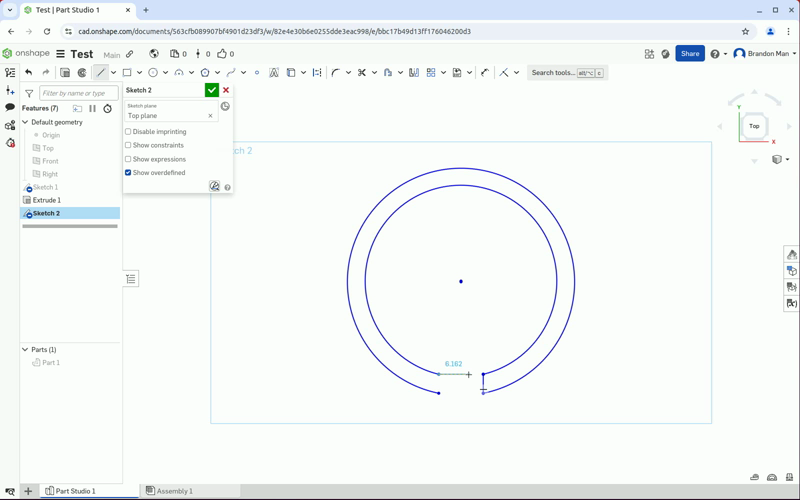
key_down(shift)
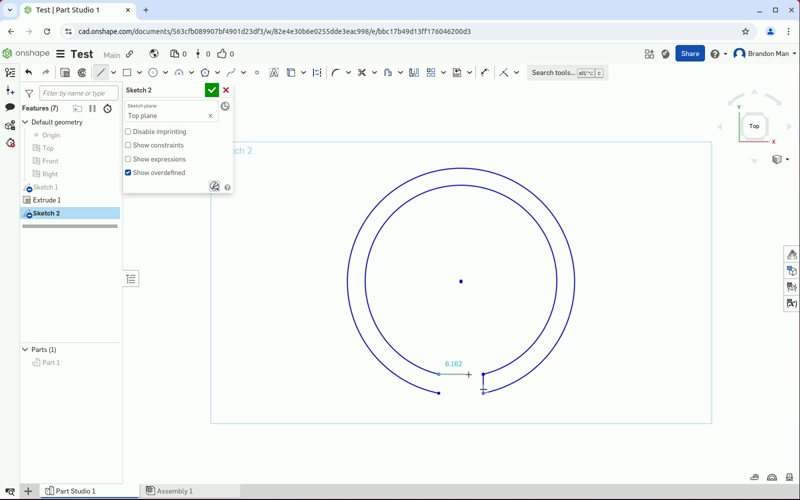
mouse_move(438, 393)
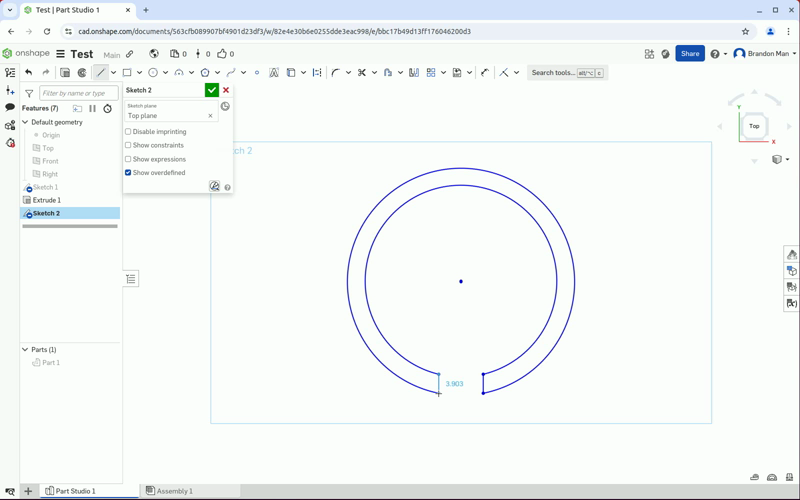
key_up(shift)
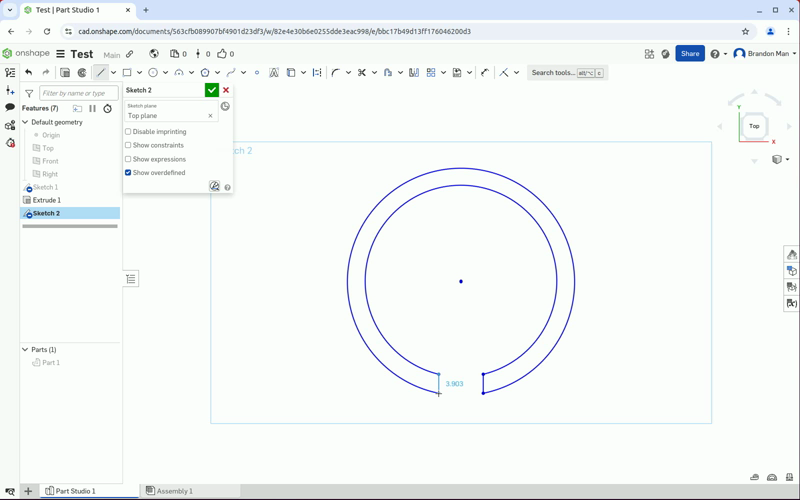
click(438, 393)
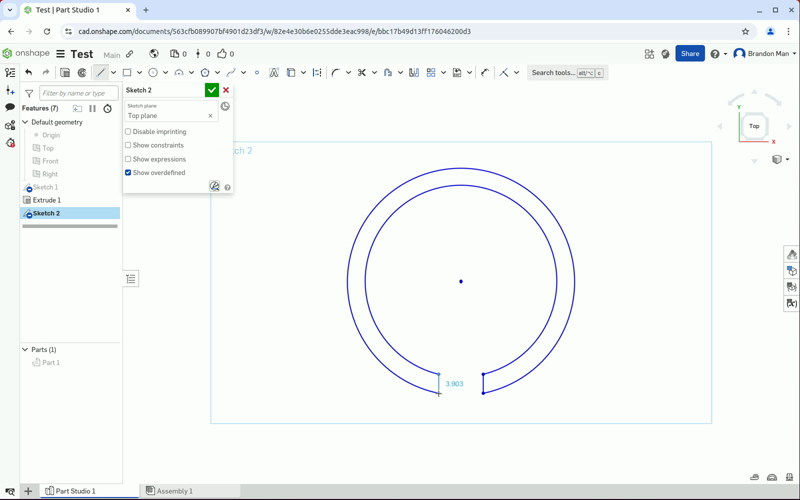
key(esc)
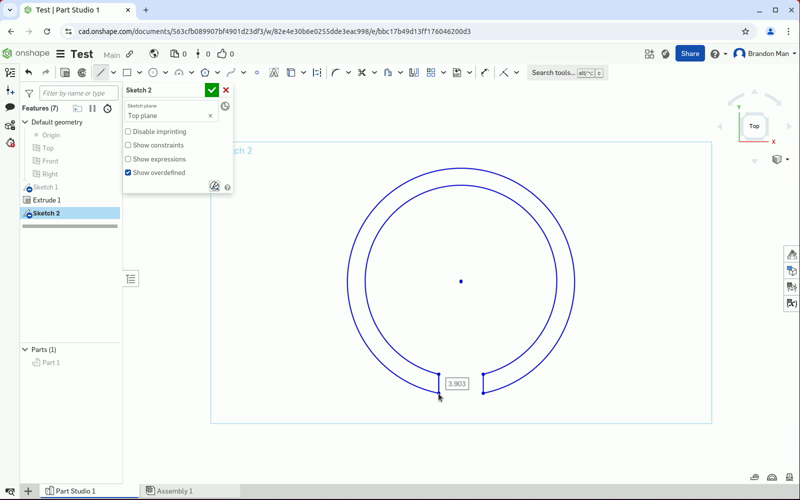
mouse_move(493, 380)
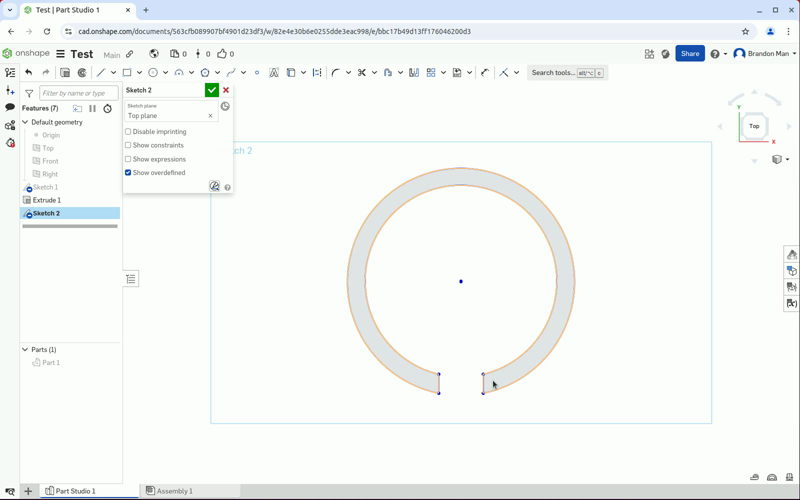
click(493, 380)
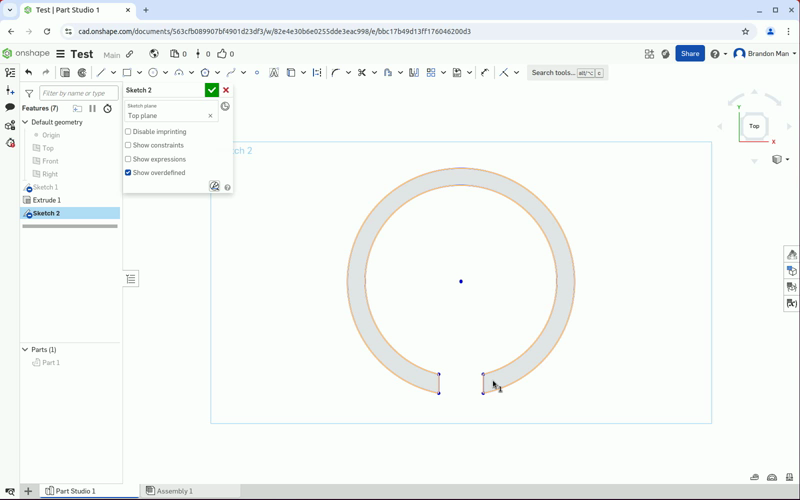
mouse_move(73, 352)
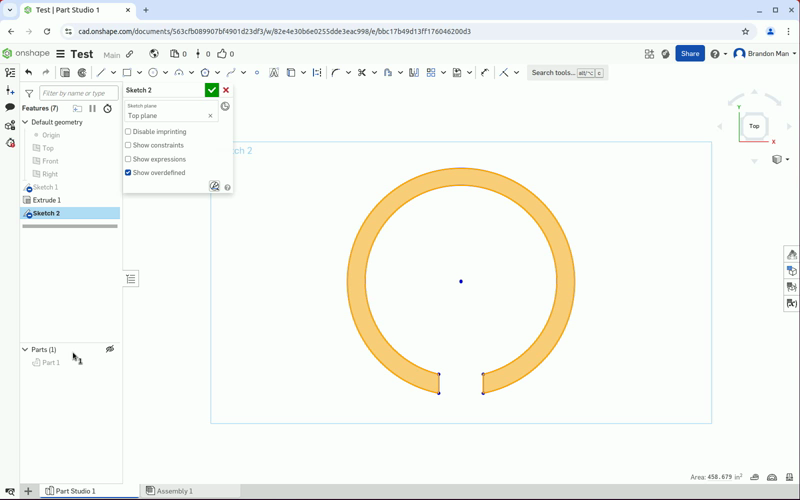
key(shift+y)
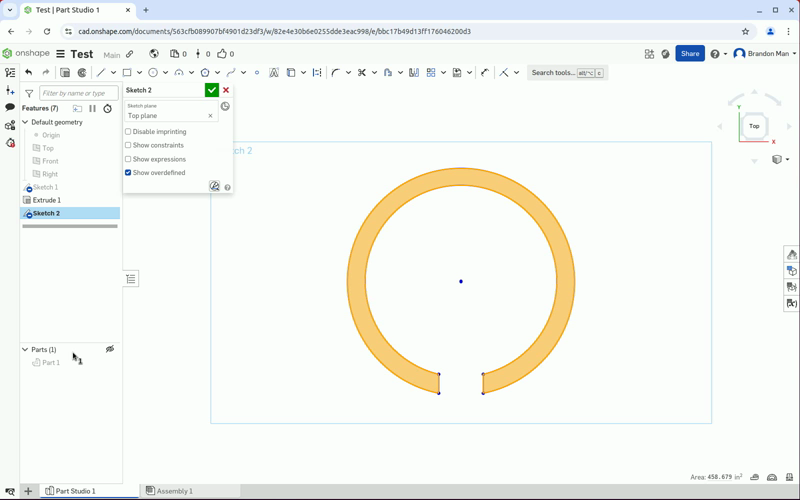
key(shift+e)
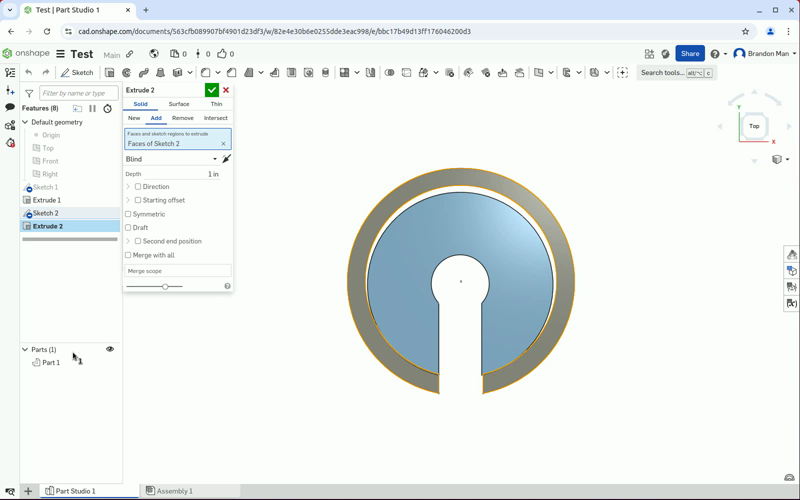
mouse_move(143, 106)
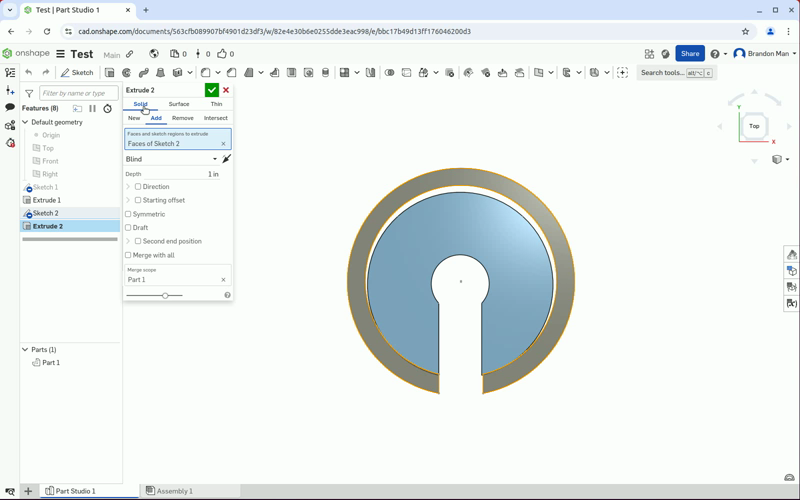
click(143, 106)
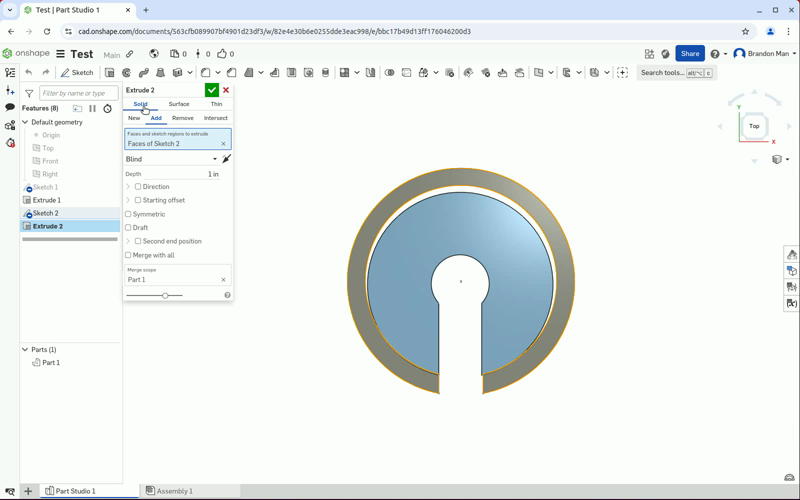
mouse_move(137, 120)
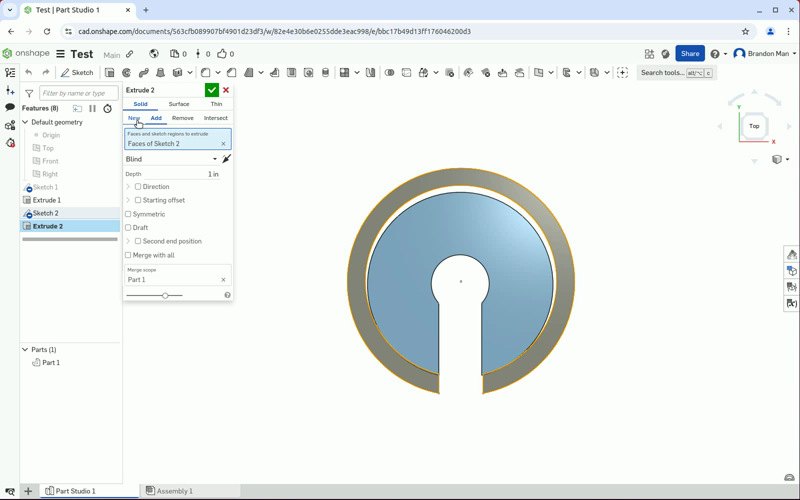
click(137, 120)
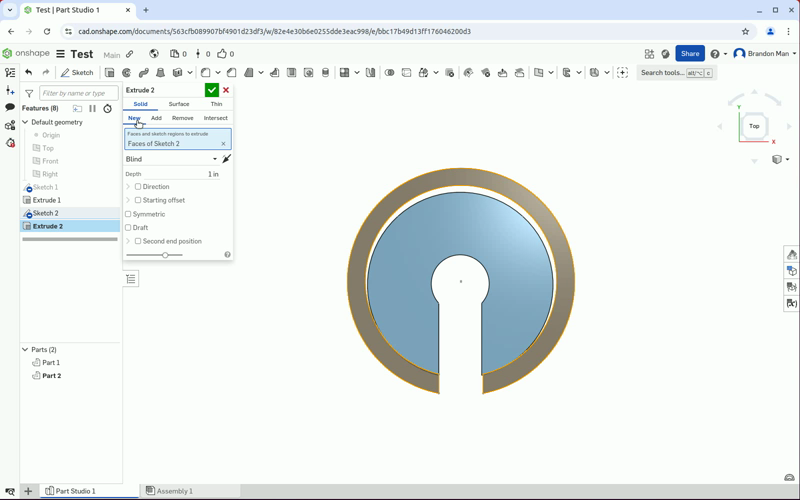
key(tab, 4)
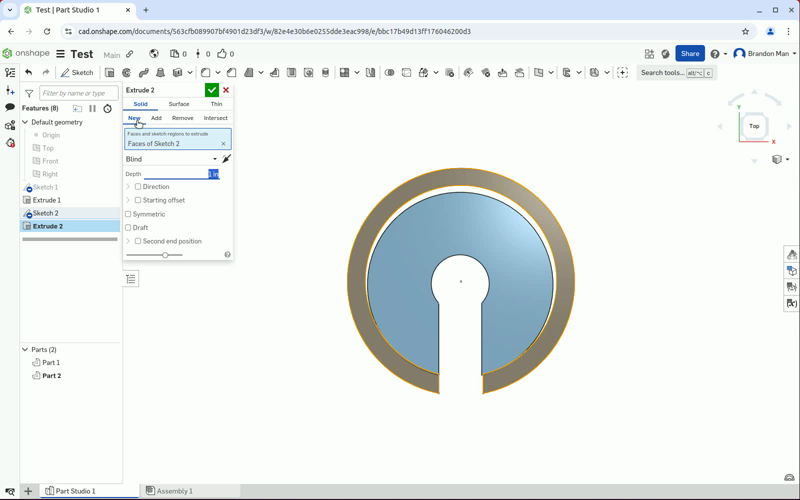
text(1.204)
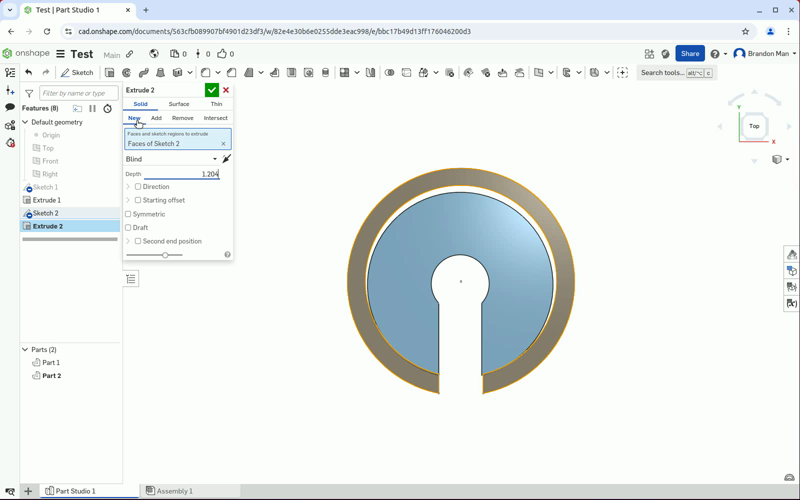
key(enter)
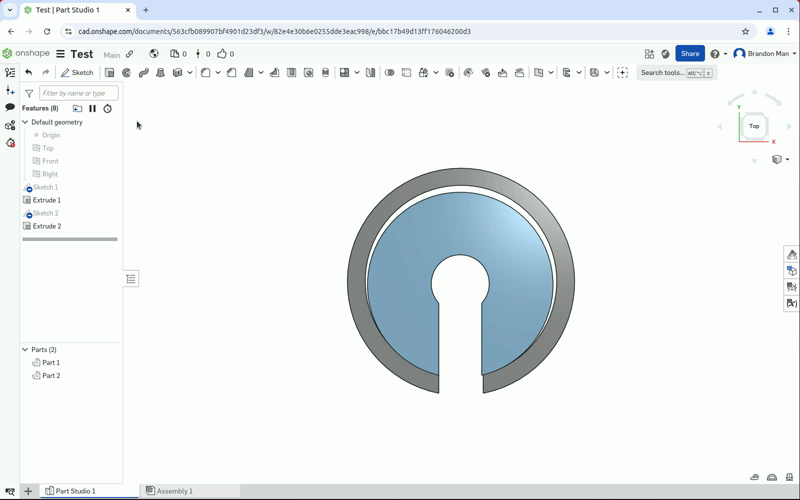
key(shift+h)
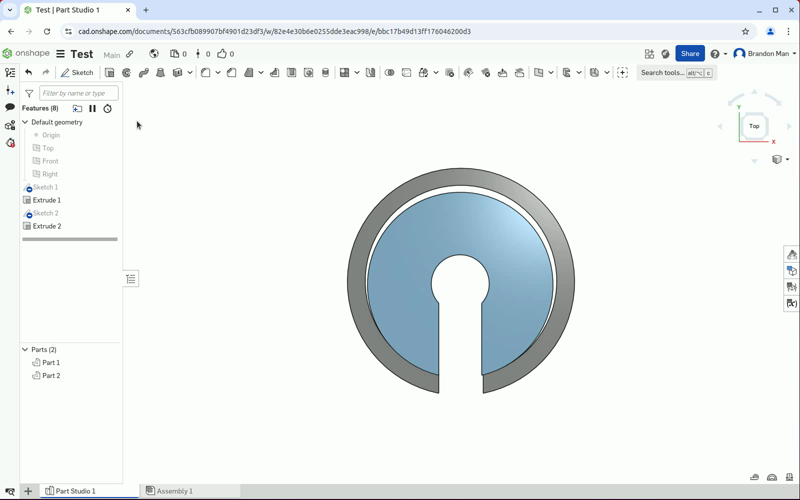
key(shift+h)
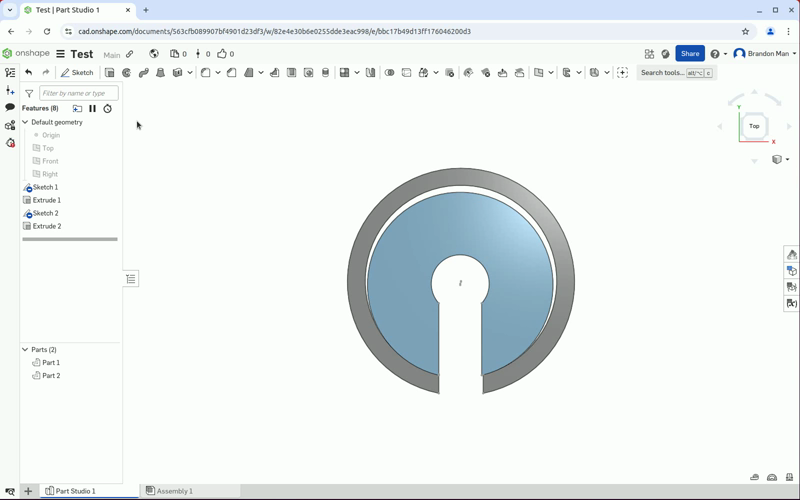
key(shift+7)
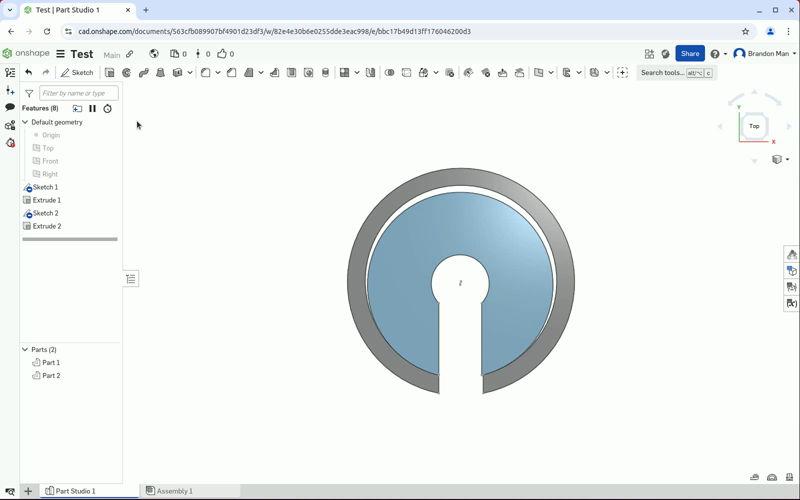
key(up, 3)
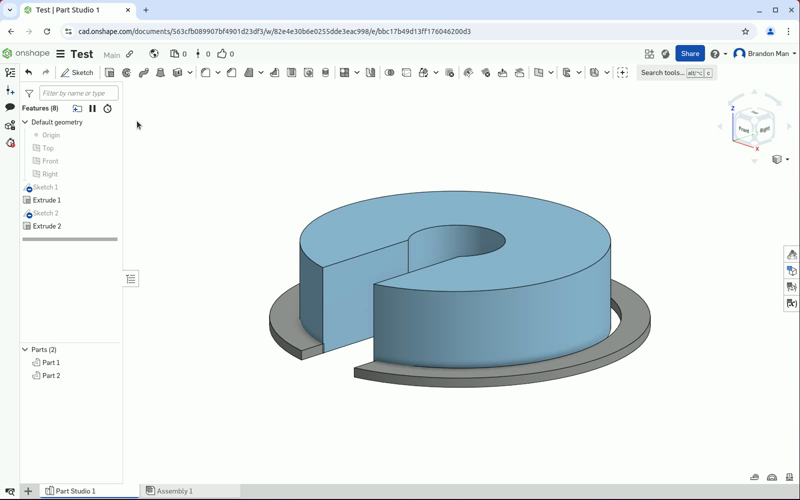
key(left, 3)
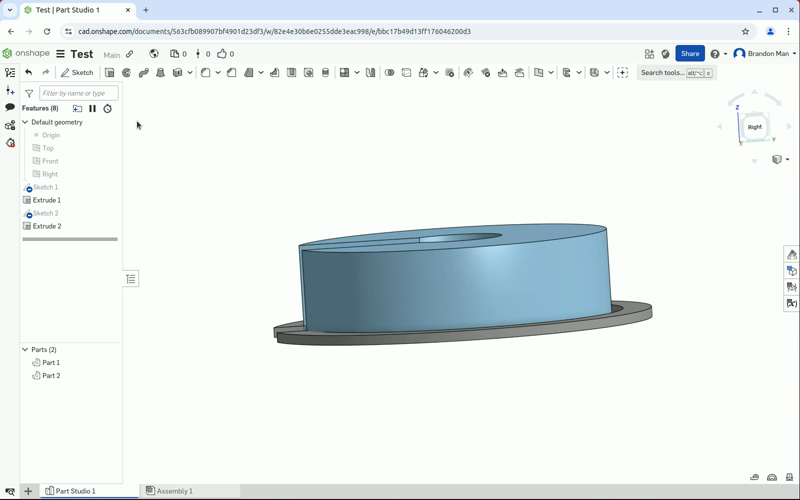
key(right, 3)
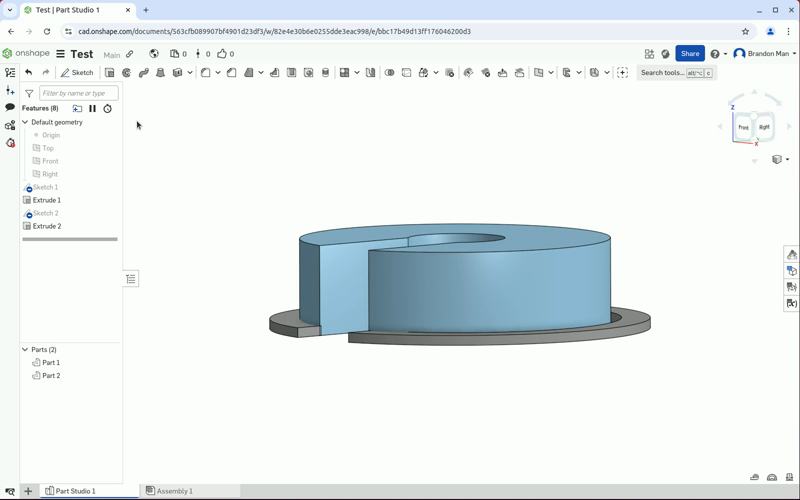
key(down, 3)
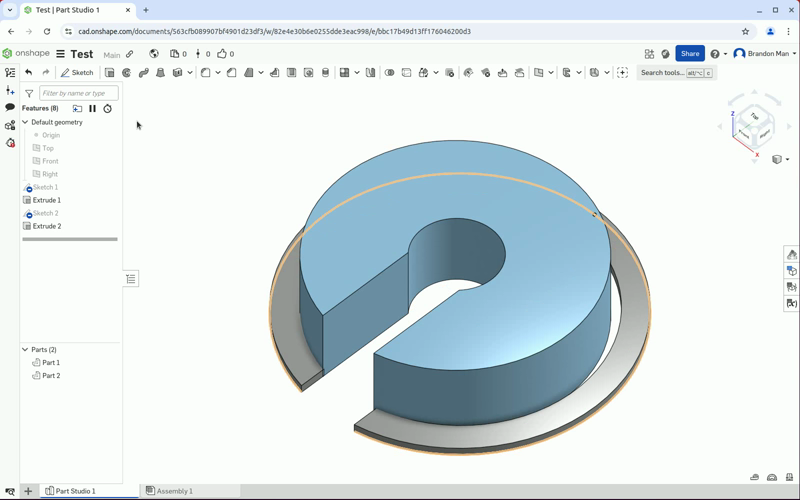
mouse_move(73, 189)
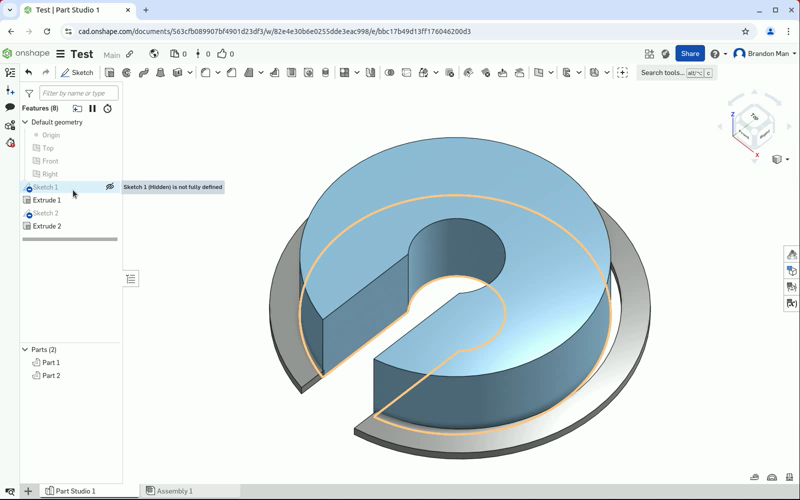
click(73, 189)